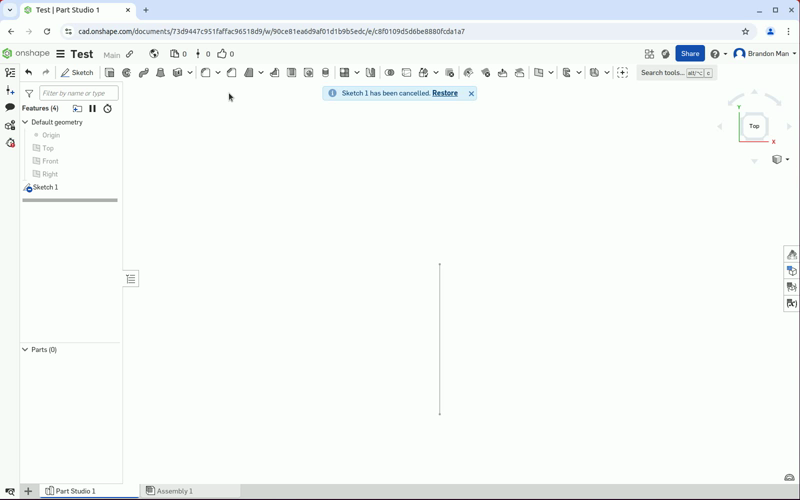
key(shift+h)
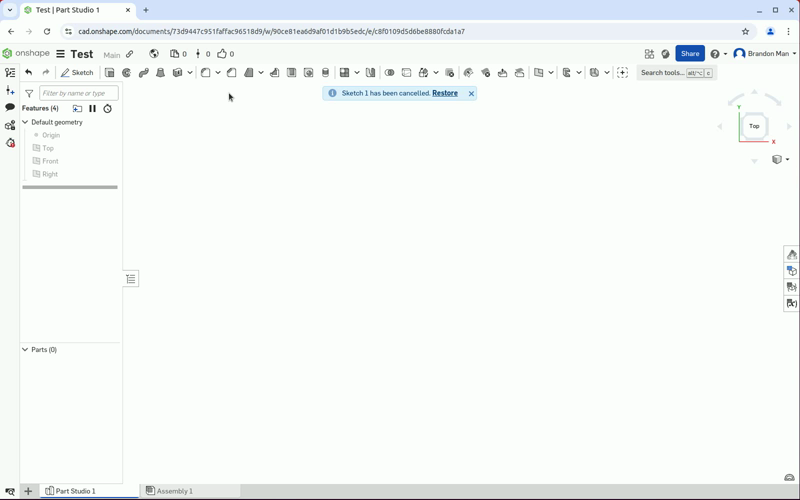
mouse_move(73, 352)
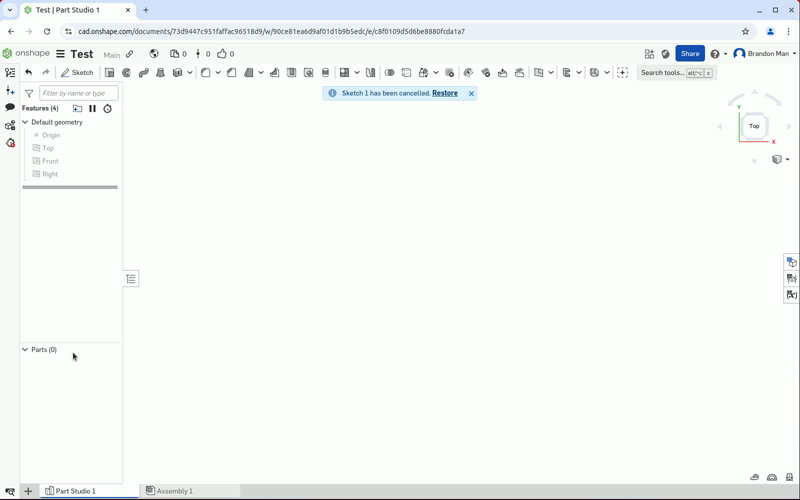
key(y)
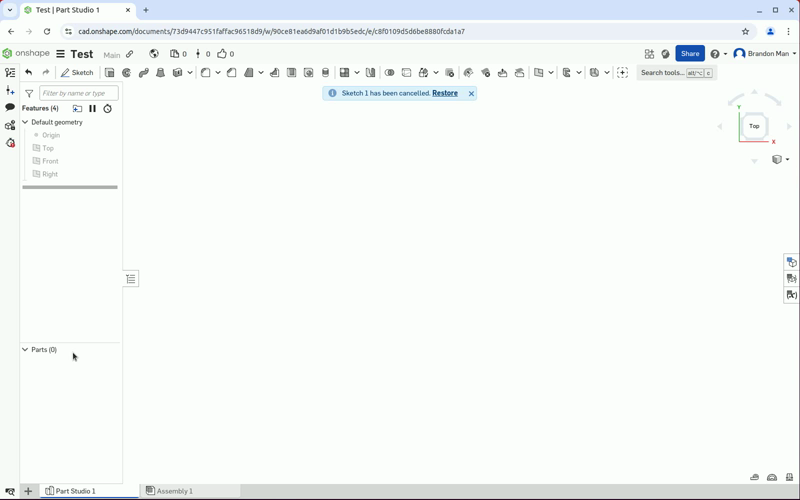
key(shift+p)
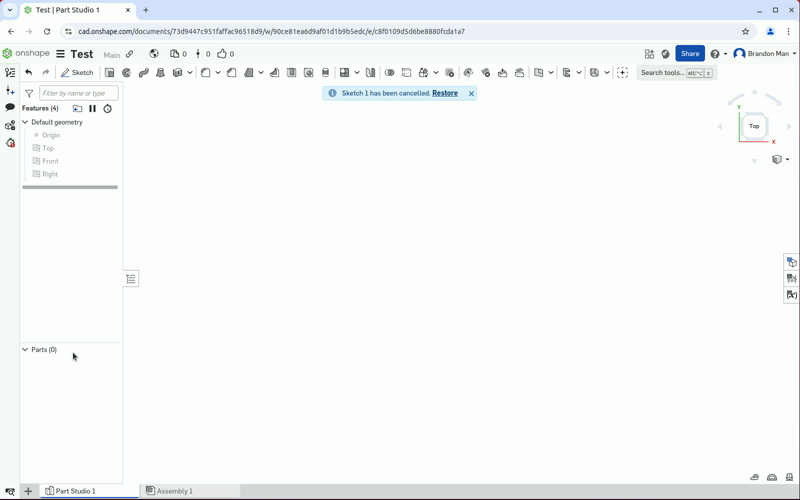
key(space)
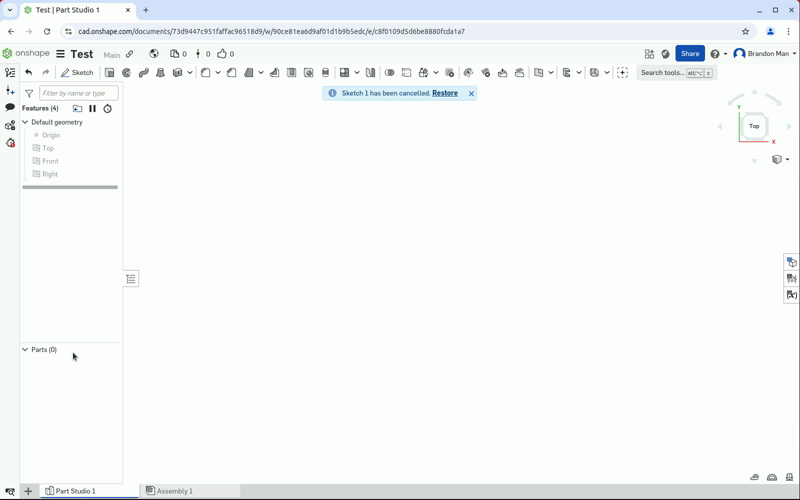
key_down(shift)
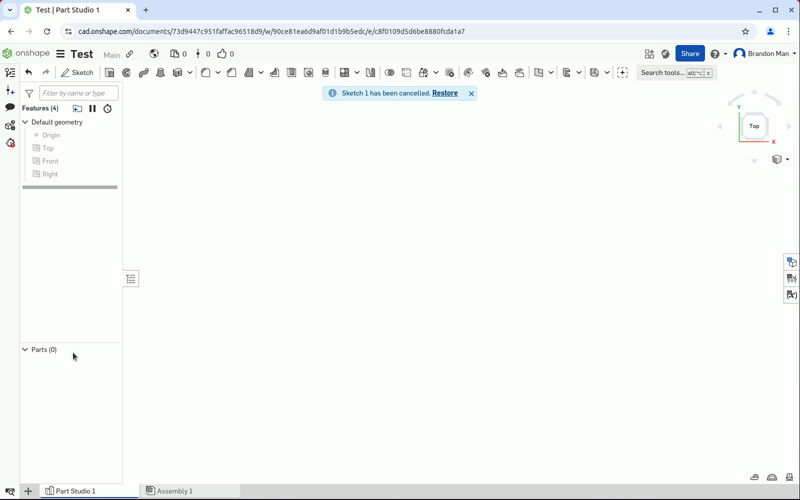
key(up)
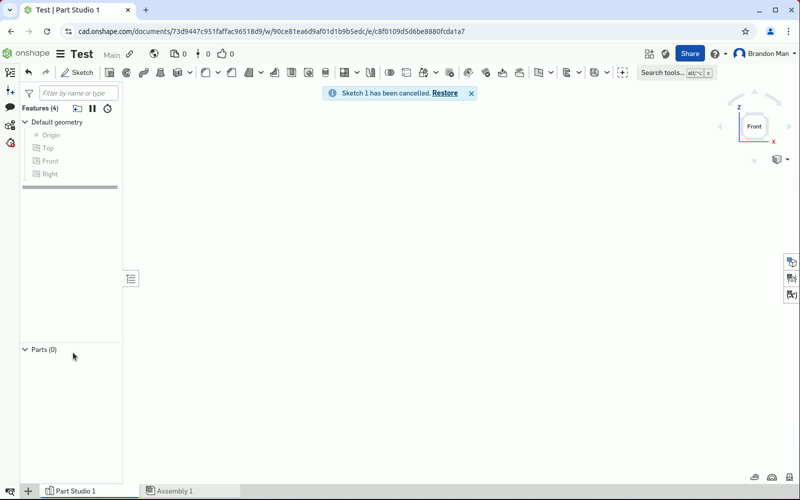
key_up(shift)
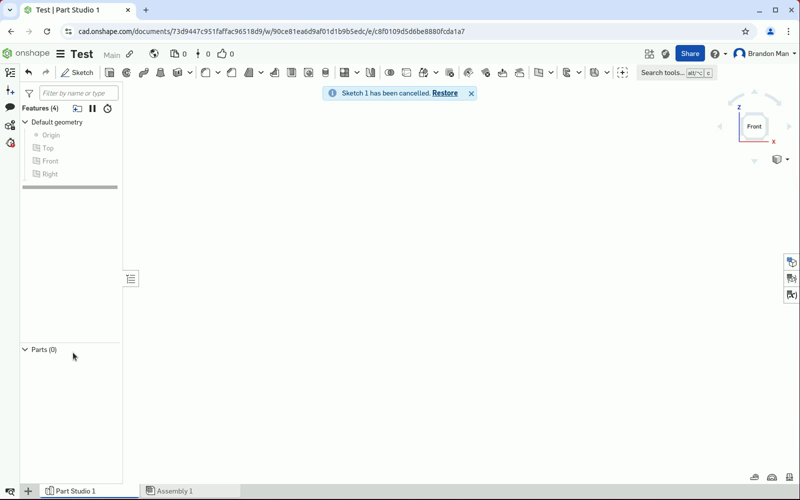
key(space)
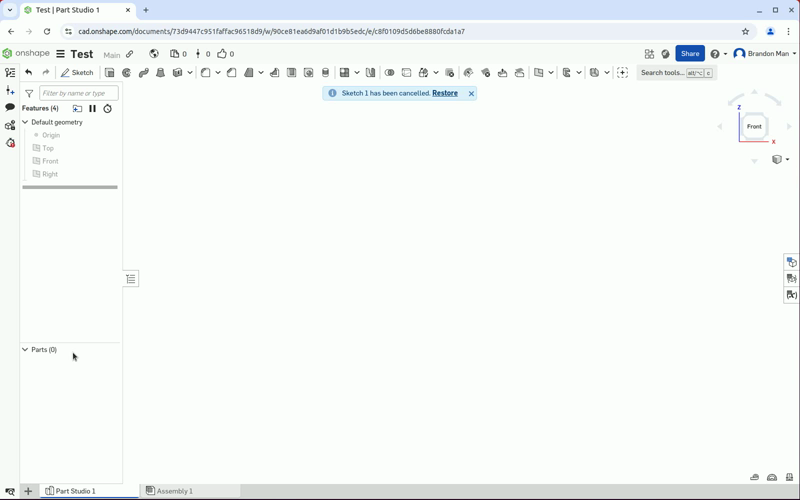
key_down(shift)
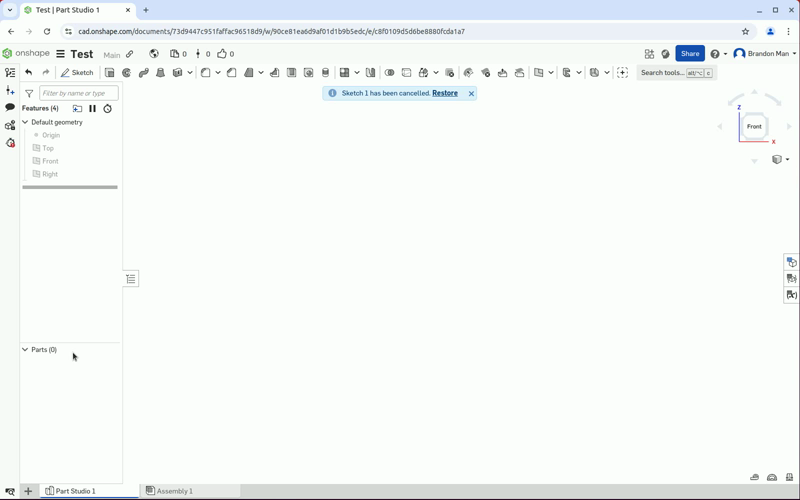
key(left)
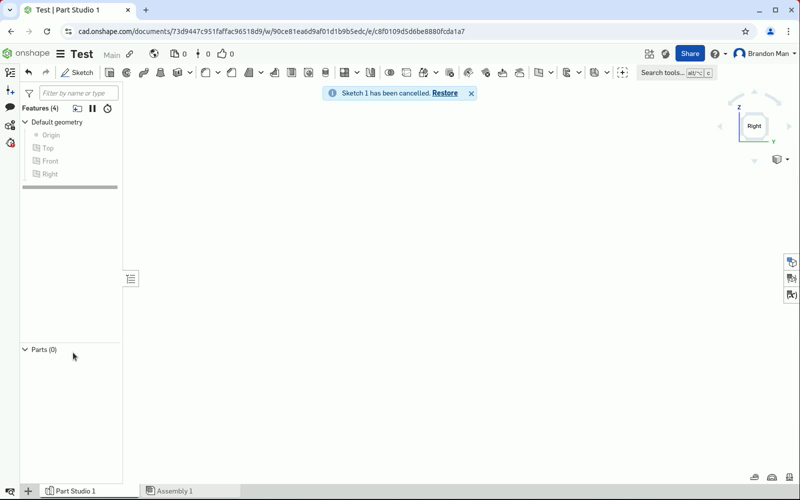
key_up(shift)
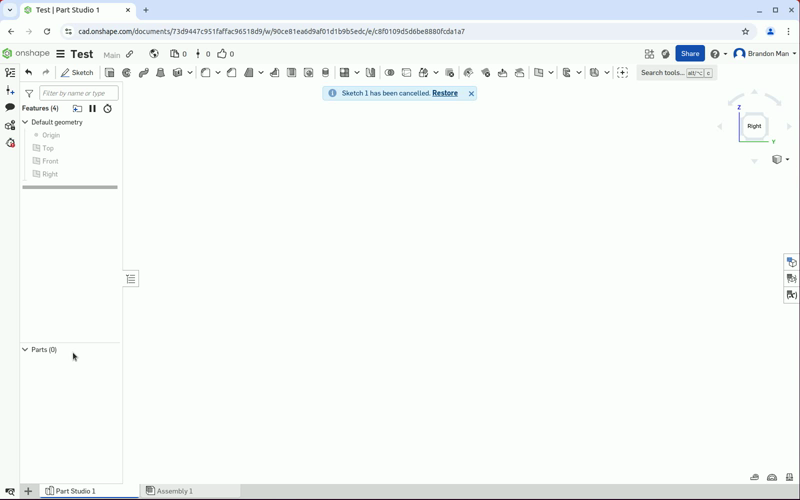
mouse_move(73, 352)
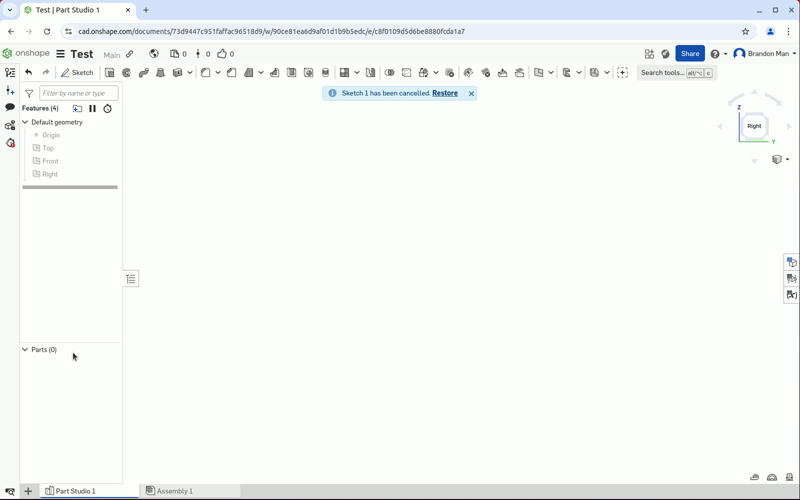
key(shift+y)
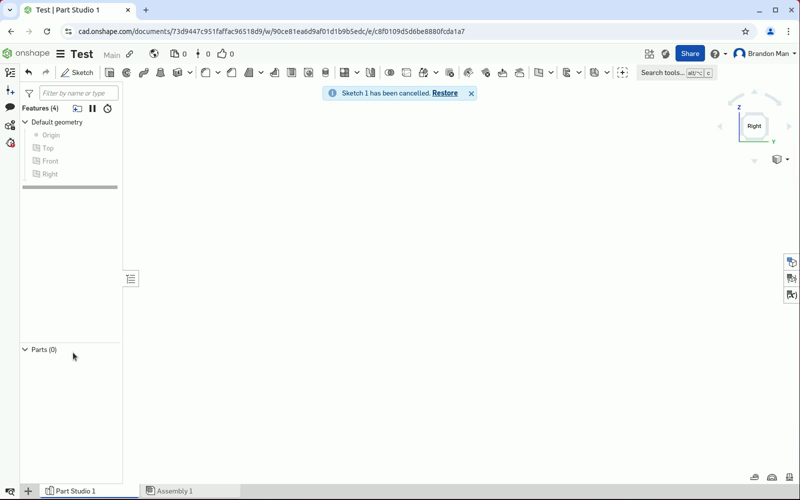
key(shift+s)
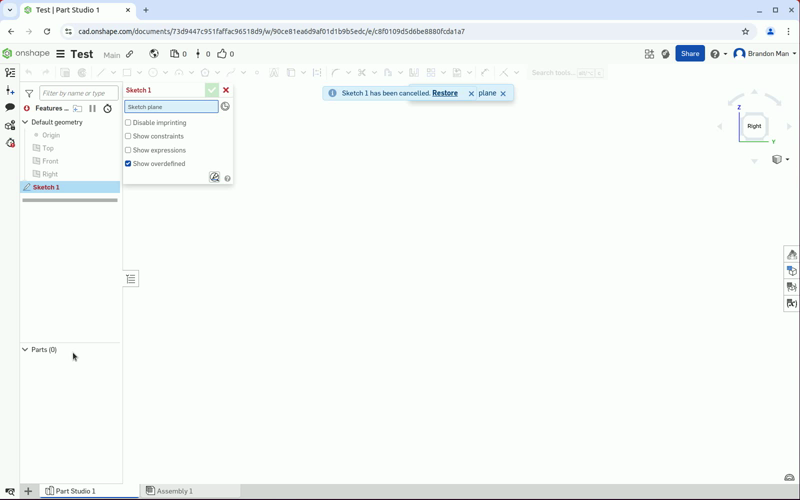
mouse_move(73, 176)
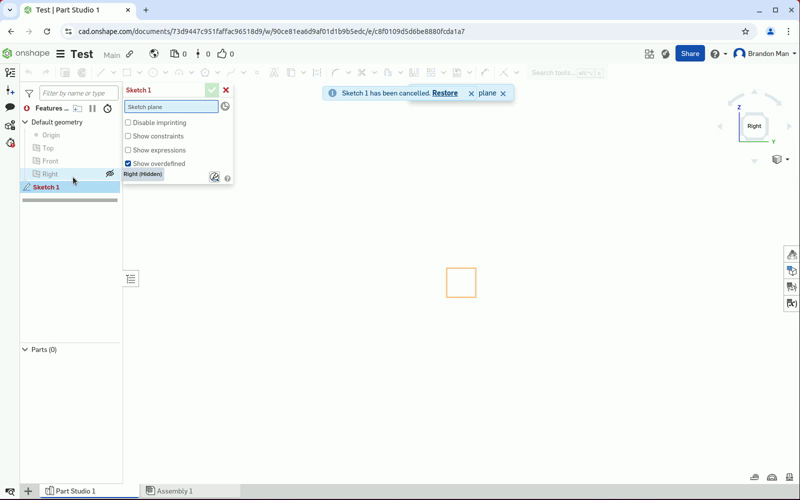
click(73, 176)
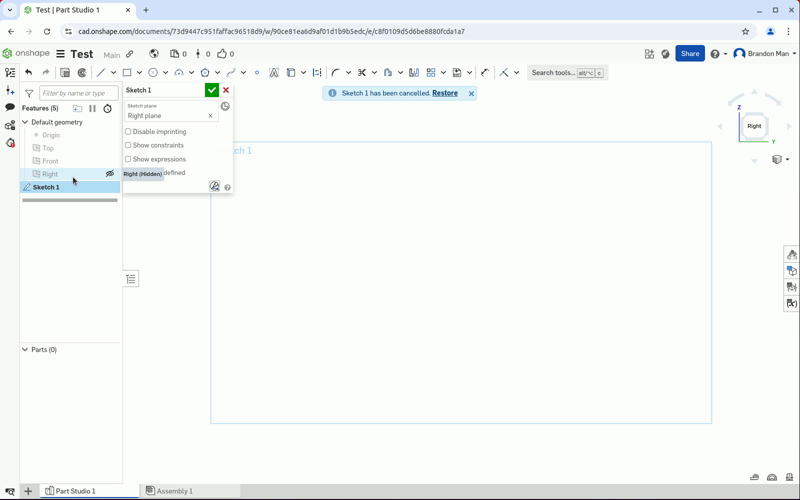
mouse_move(73, 352)
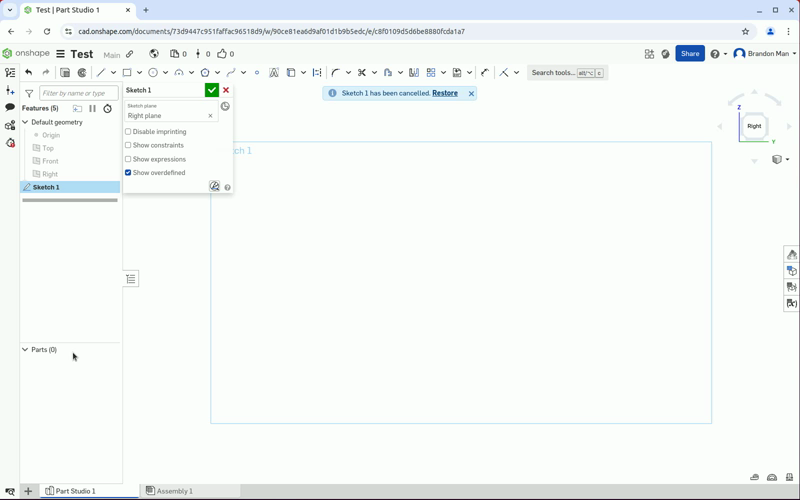
key(y)
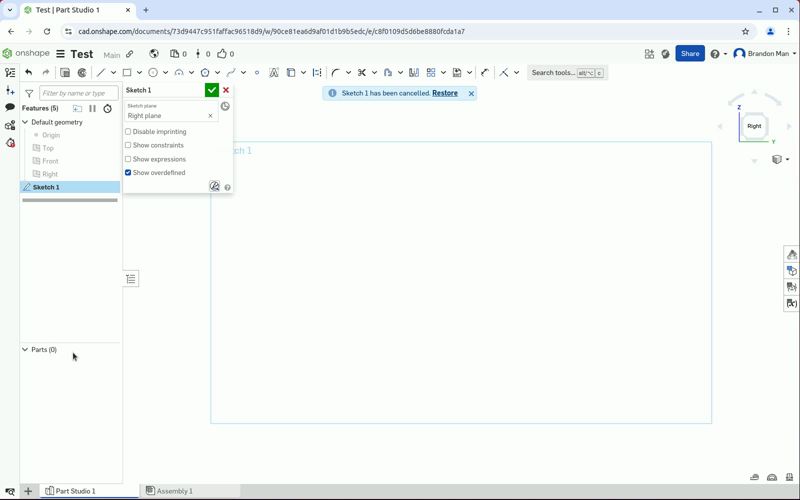
key(c)
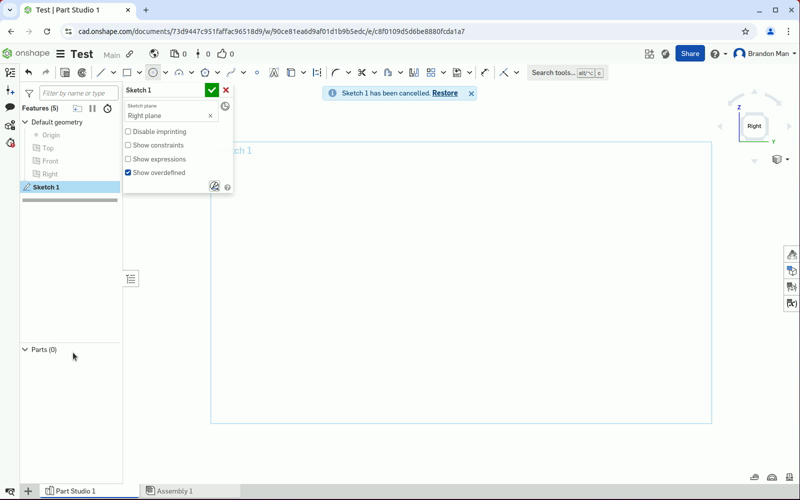
key_down(shift)
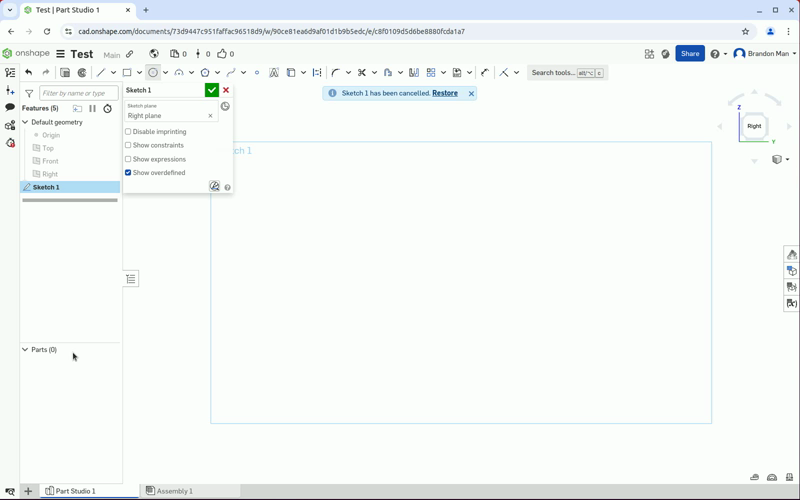
mouse_move(461, 282)
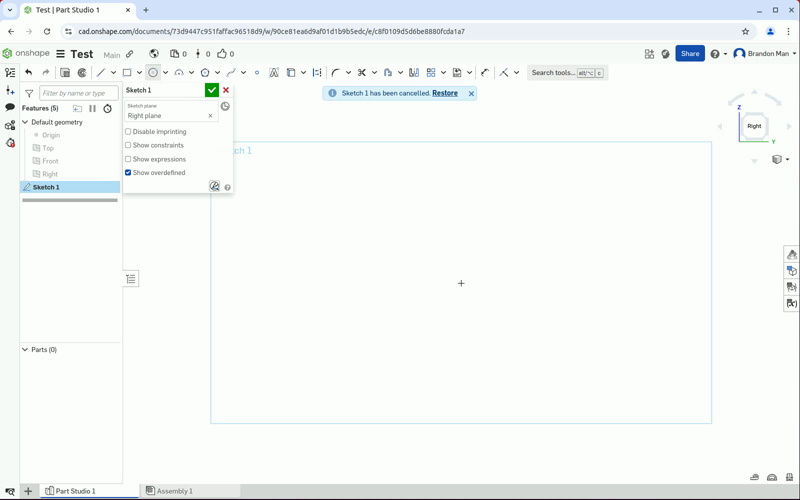
click(461, 282)
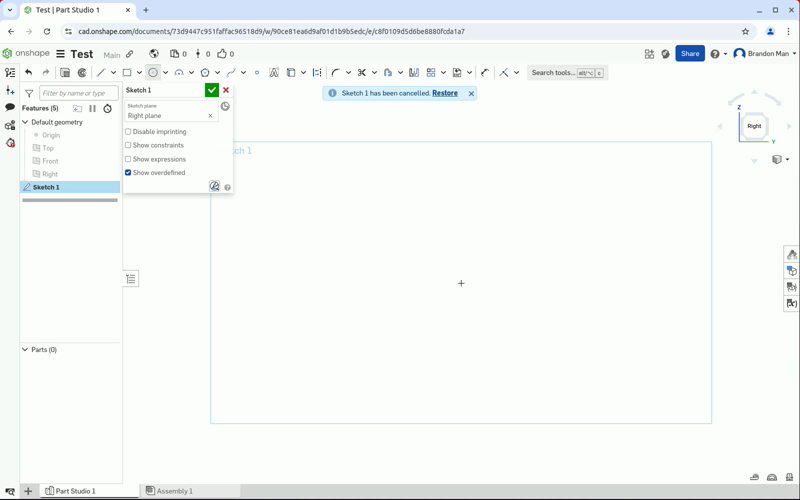
key_up(shift)
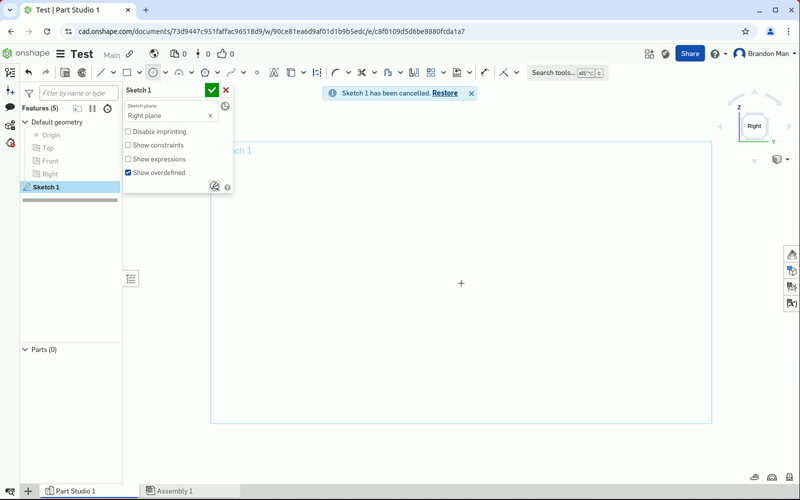
mouse_move(487, 282)
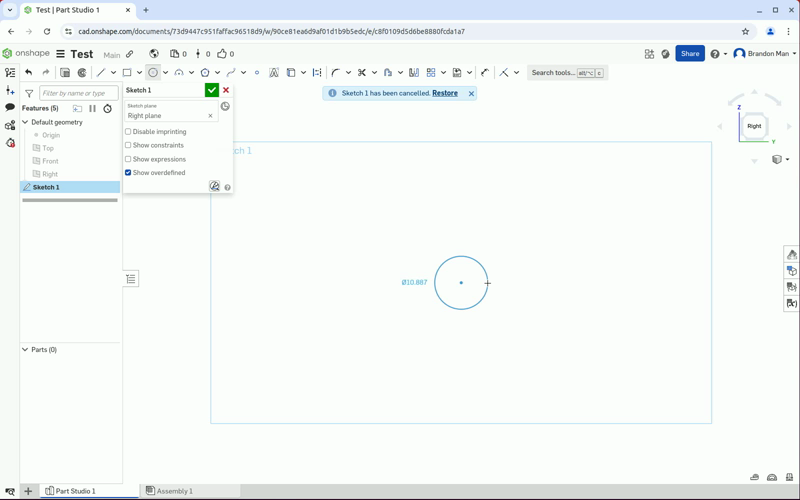
click(487, 282)
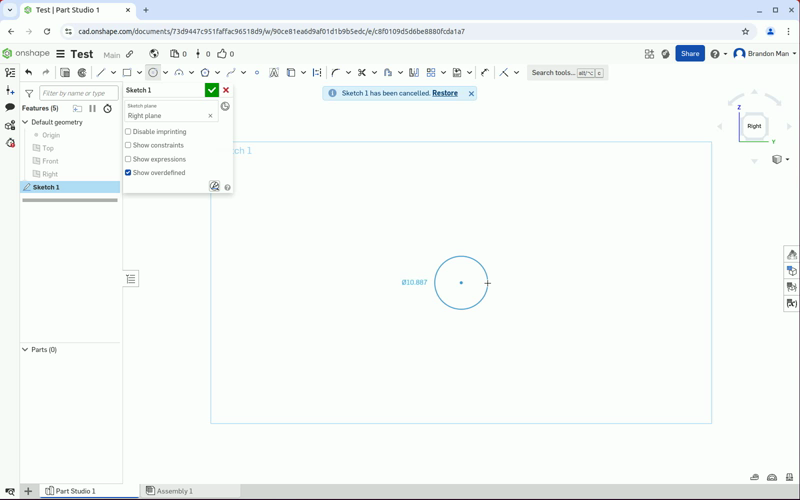
key(esc)
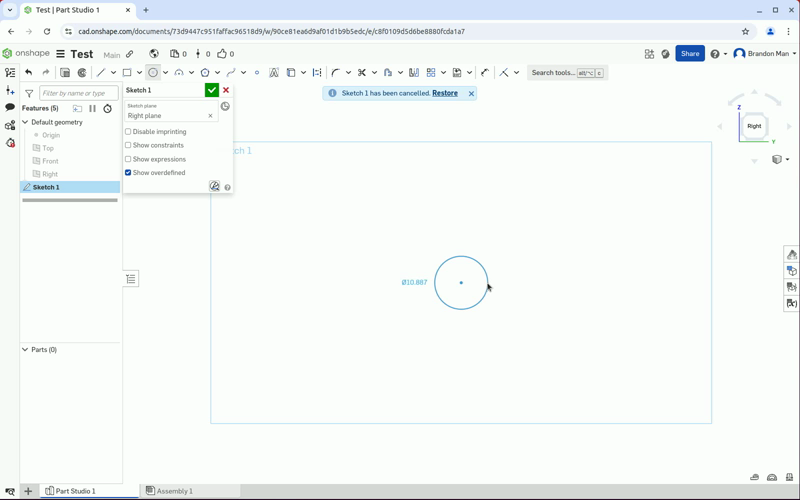
mouse_move(457, 299)
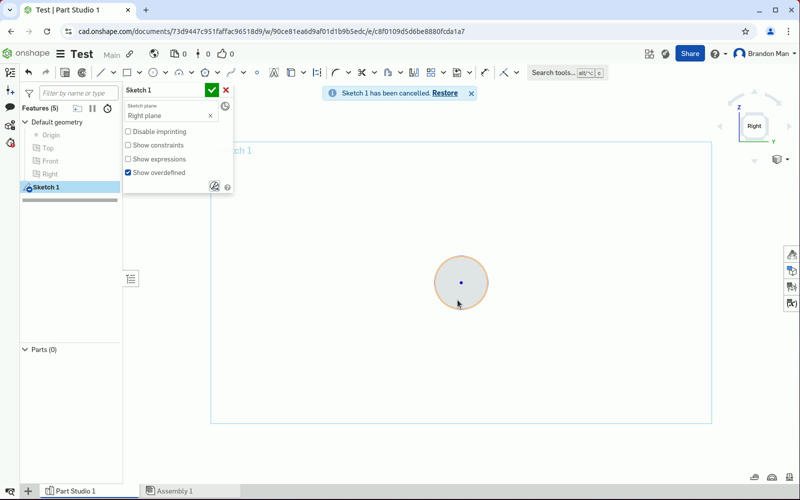
click(457, 299)
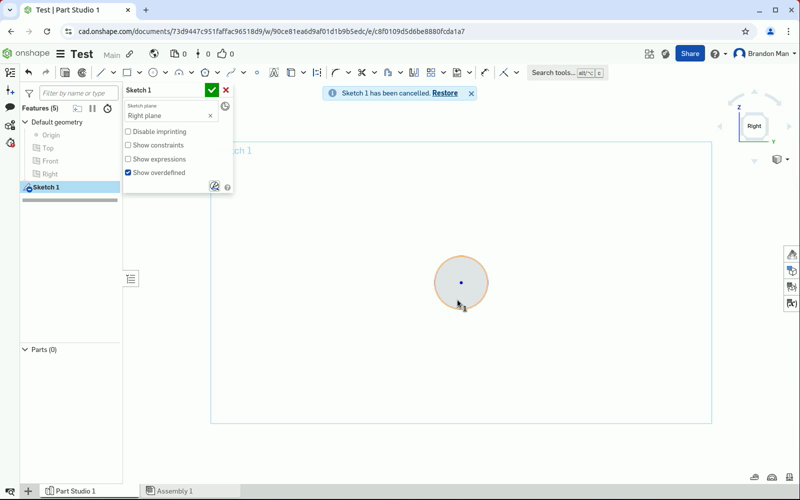
mouse_move(73, 352)
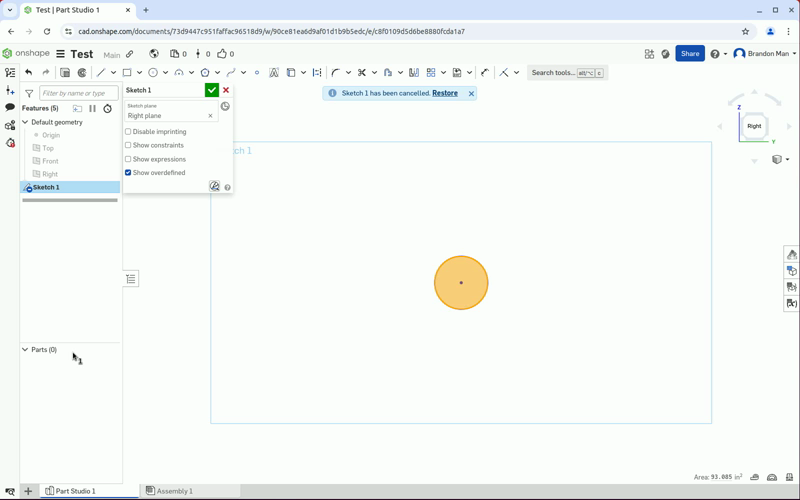
key(shift+y)
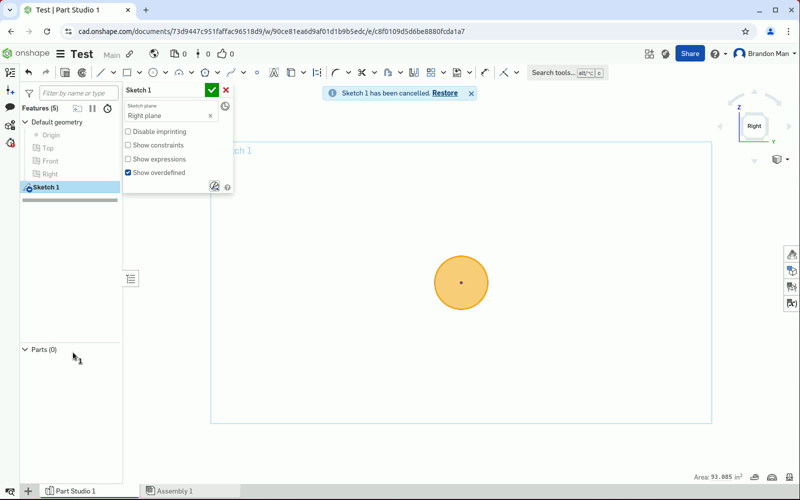
key(shift+e)
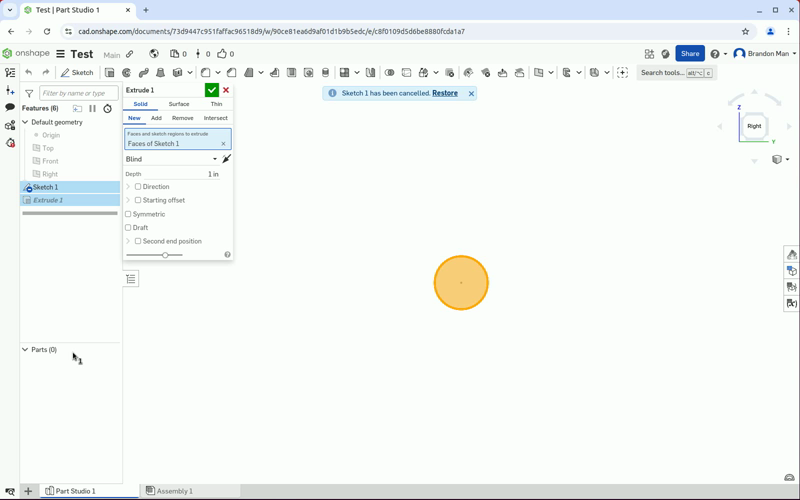
mouse_move(143, 106)
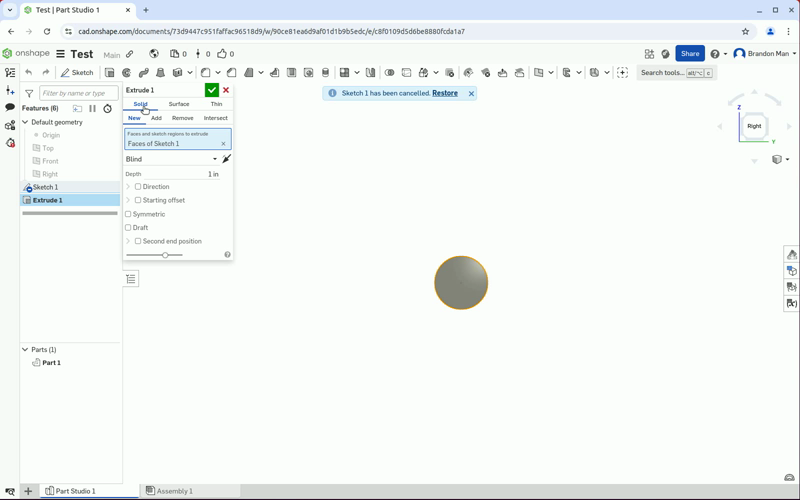
click(143, 106)
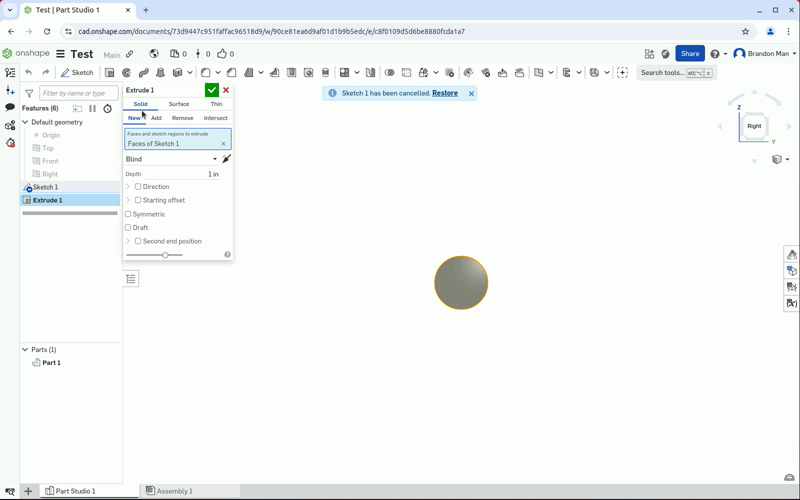
mouse_move(137, 120)
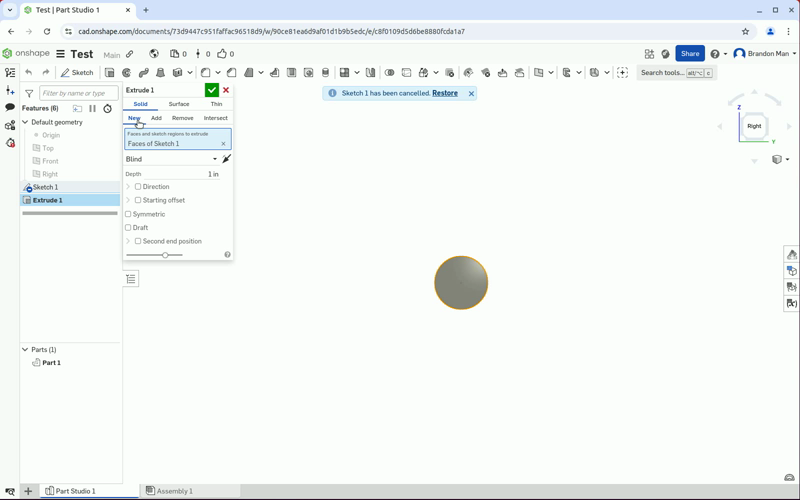
click(137, 120)
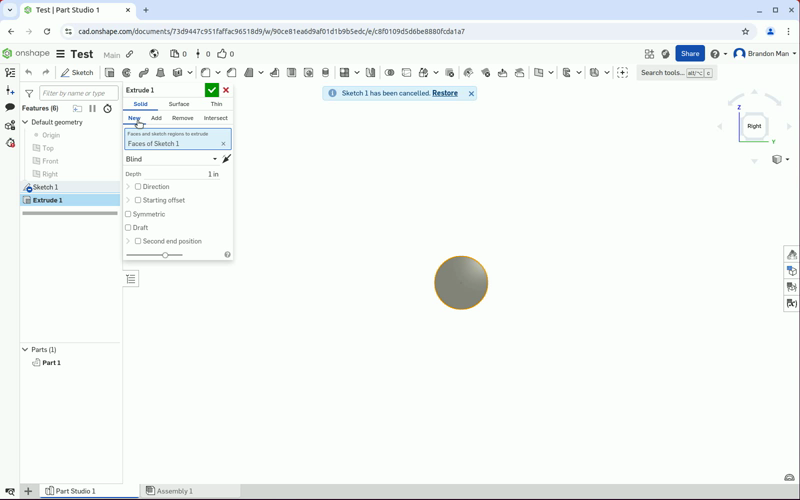
key(tab, 4)
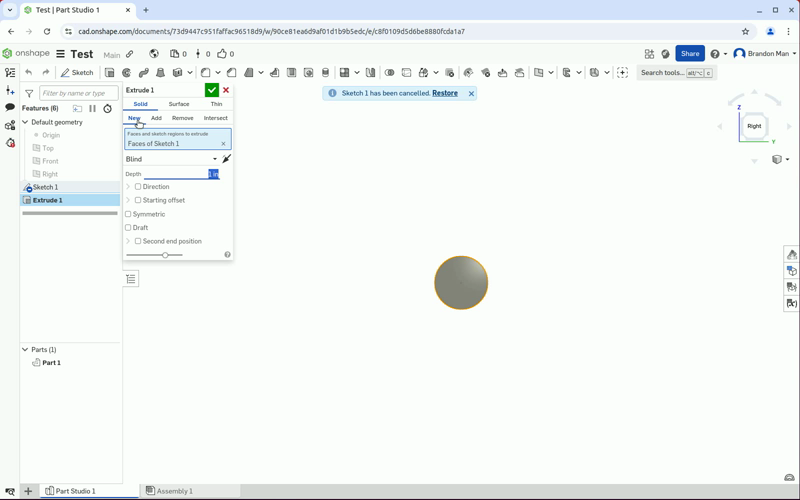
text(27.442)
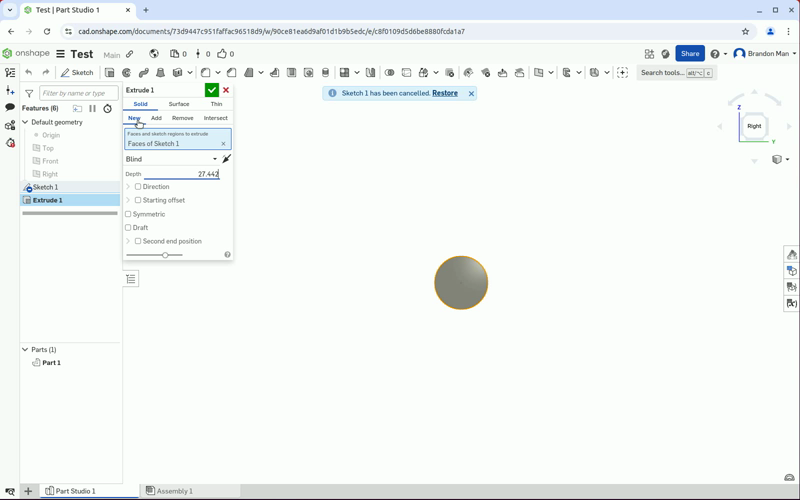
key(tab, 3)
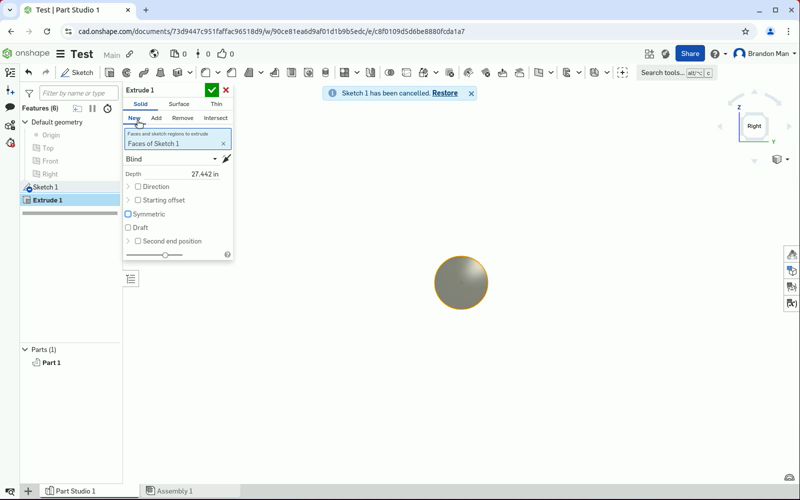
key(space)
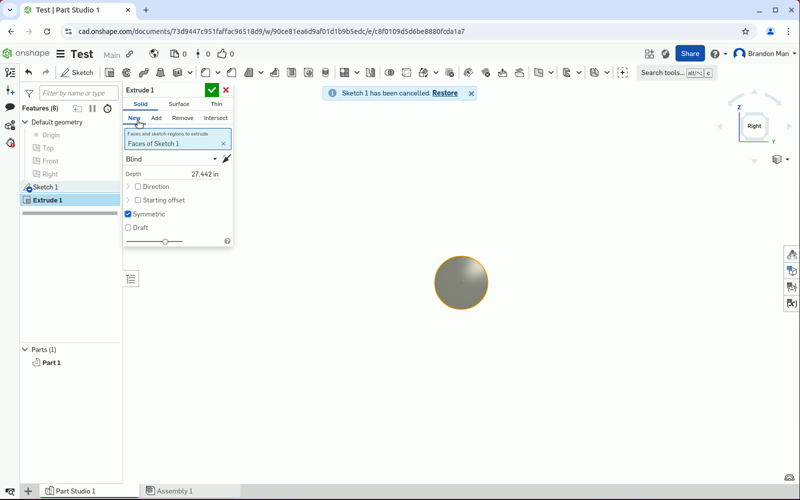
key(enter)
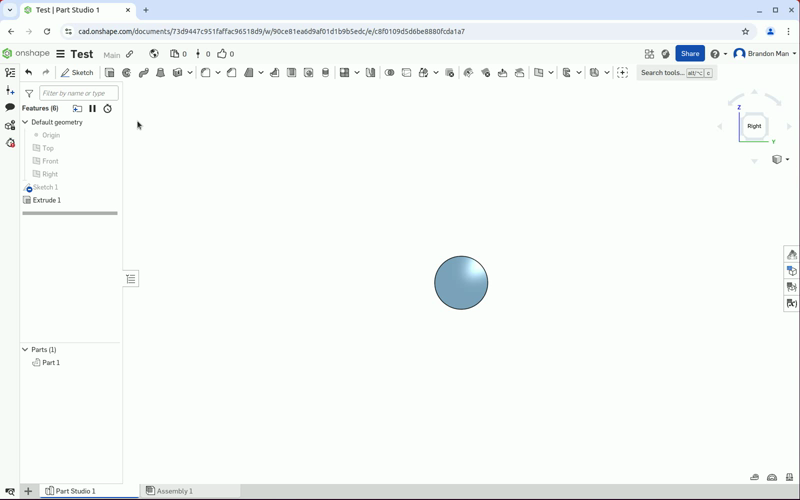
key(shift+h)
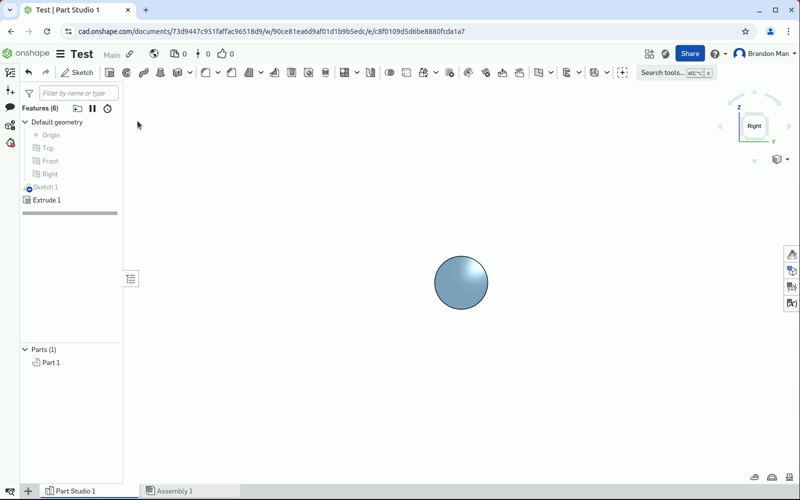
key(shift+h)
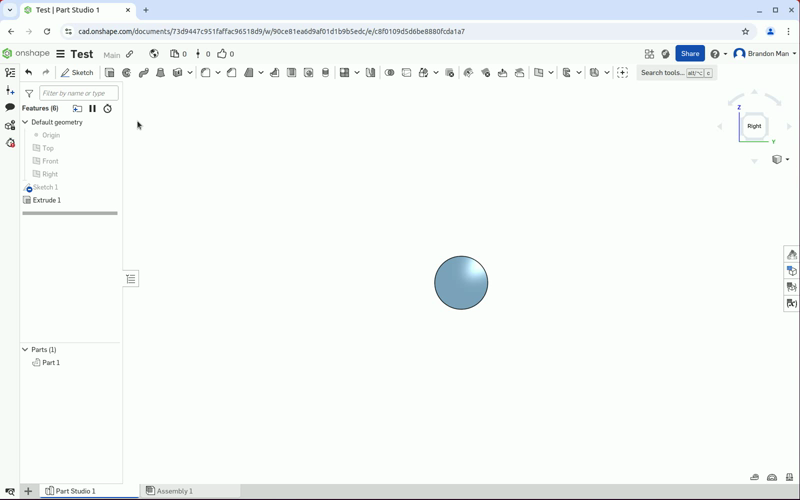
mouse_move(73, 189)
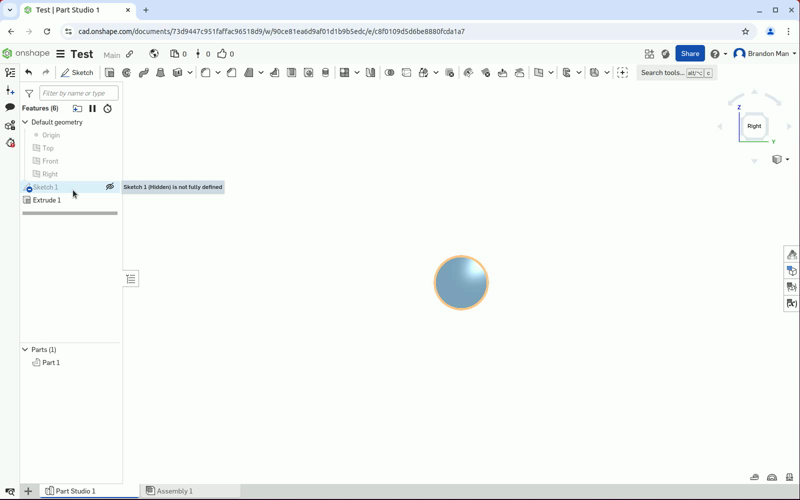
click(73, 189)
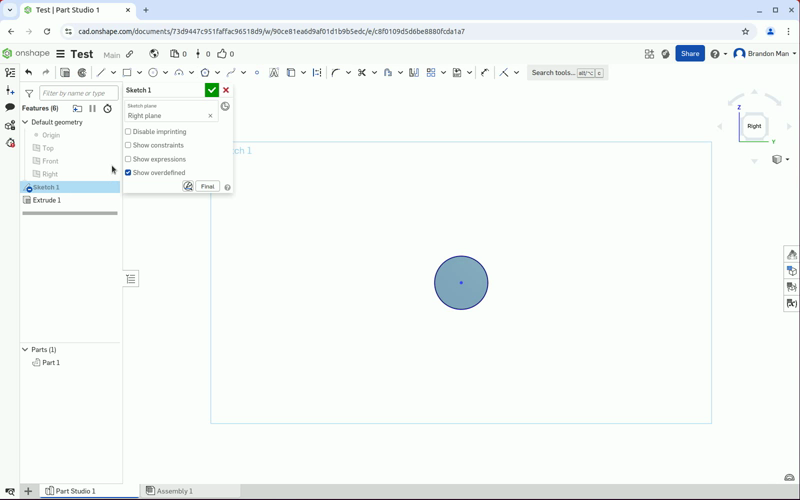
mouse_move(229, 92)
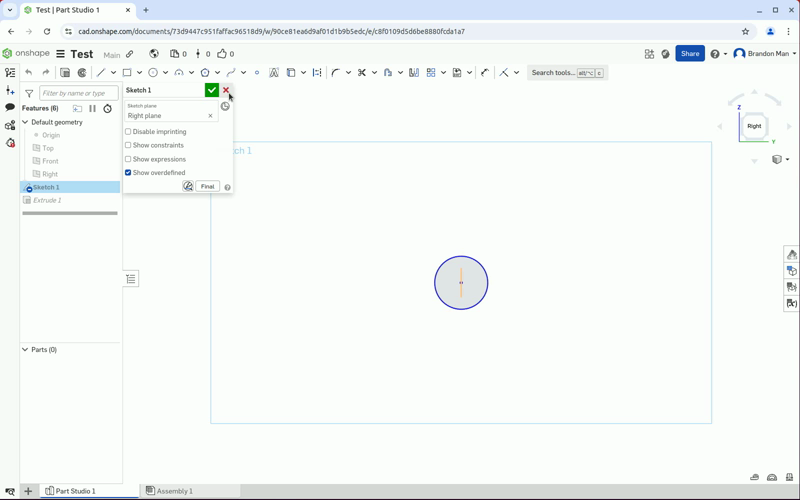
click(229, 92)
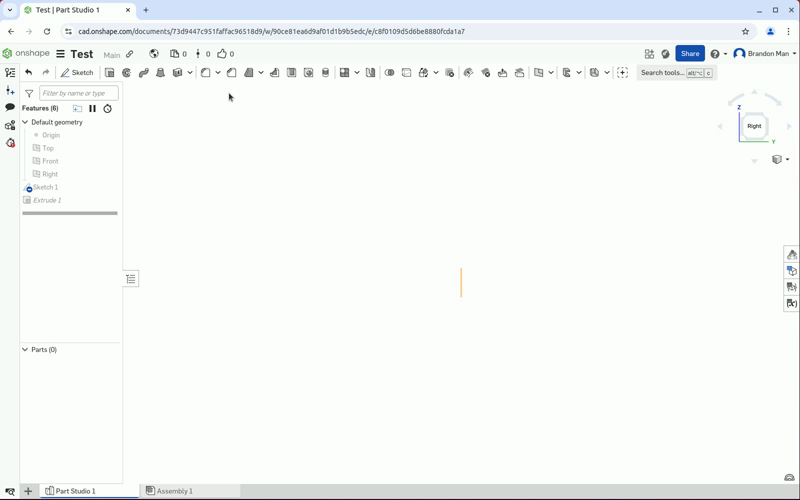
mouse_move(541, 75)
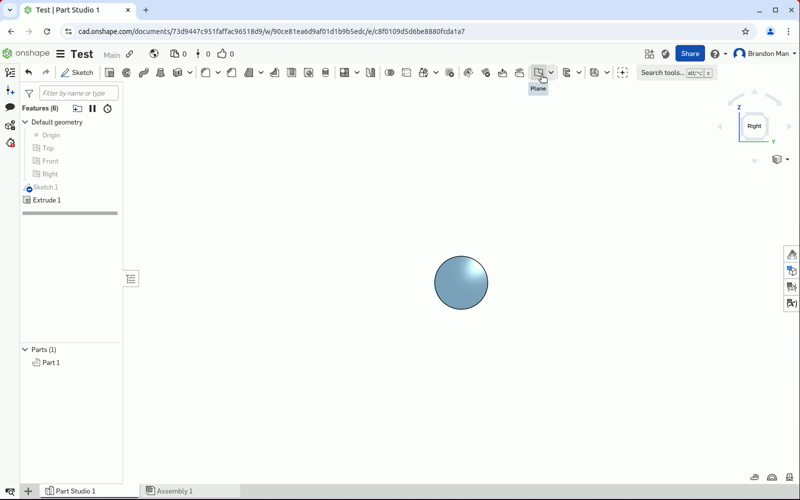
click(541, 75)
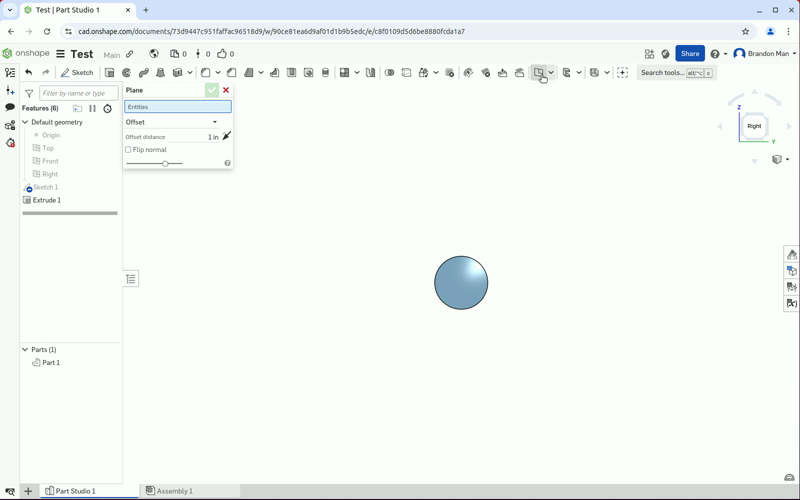
mouse_move(73, 176)
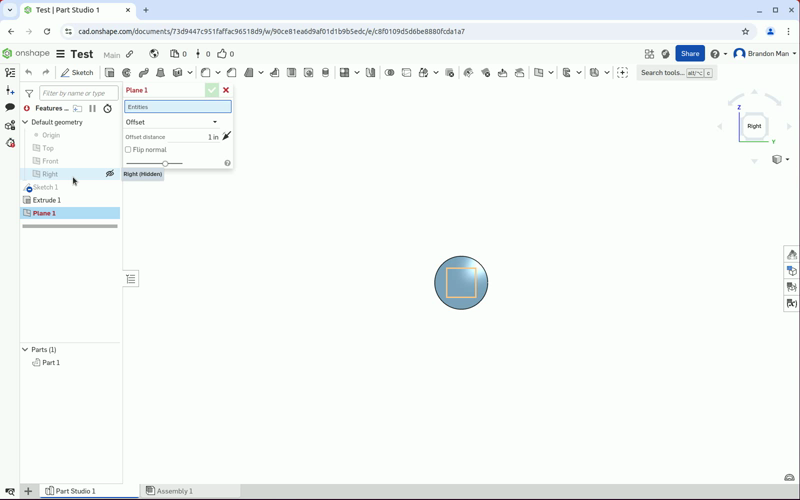
click(73, 176)
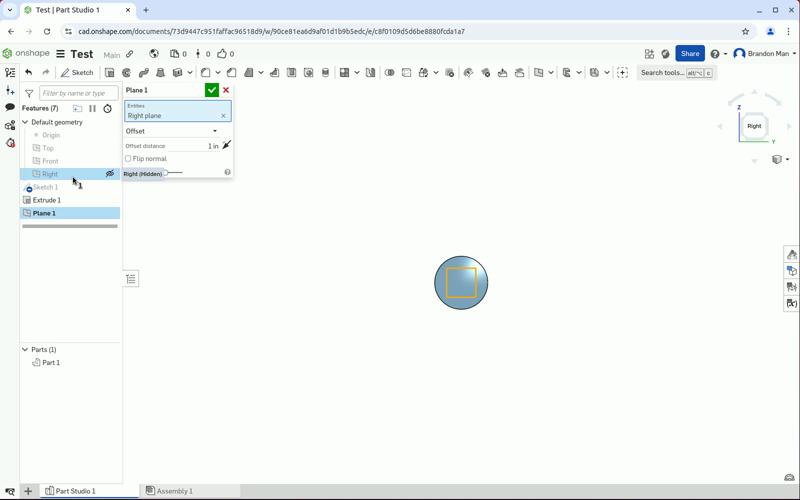
key(tab, 2)
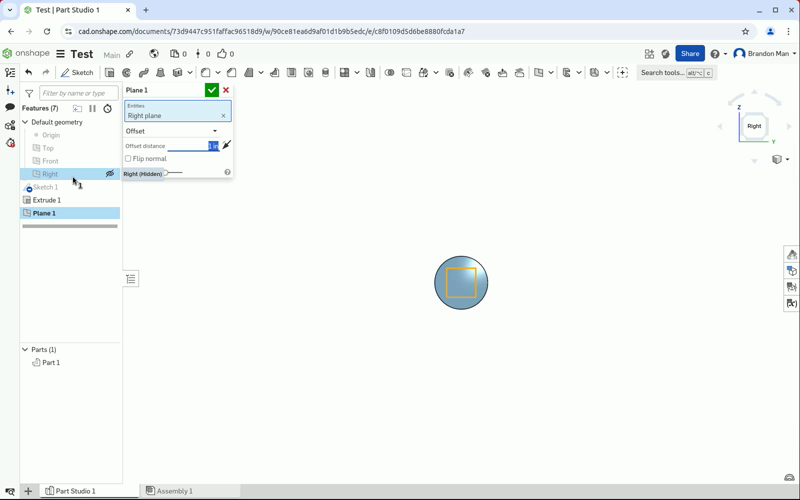
text(13.711)
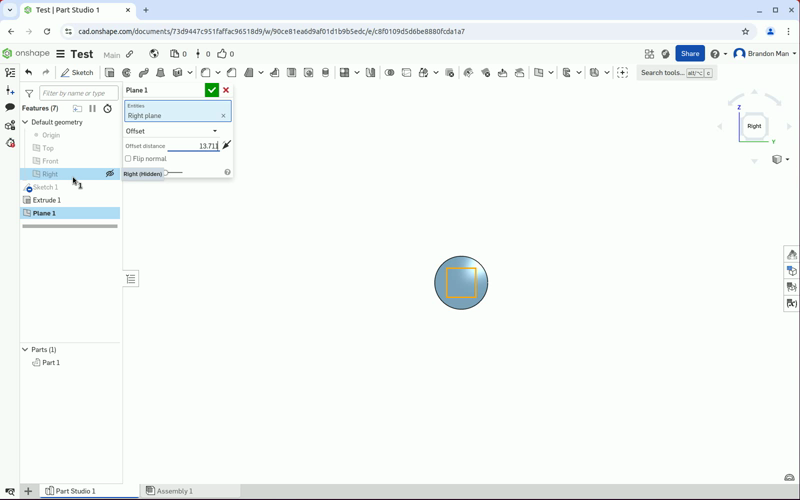
key(enter, 2)
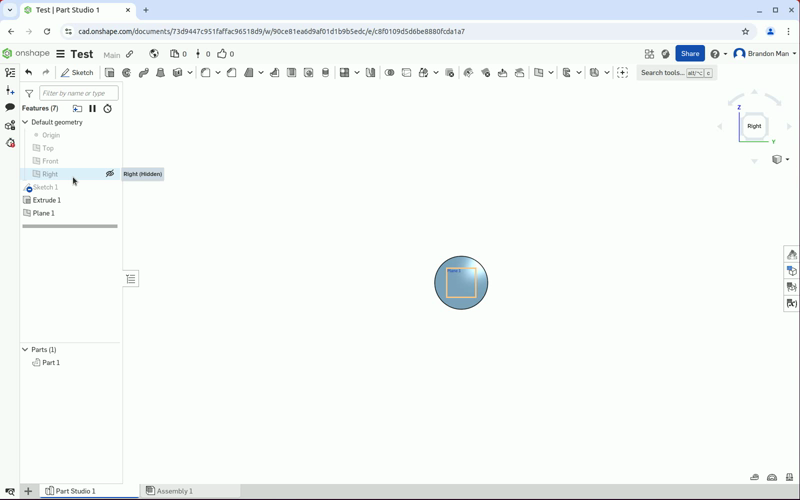
key(shift+s)
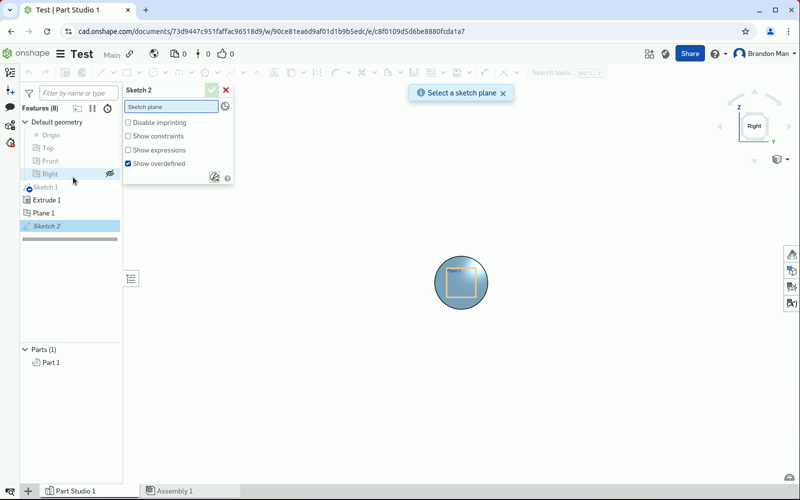
mouse_move(73, 215)
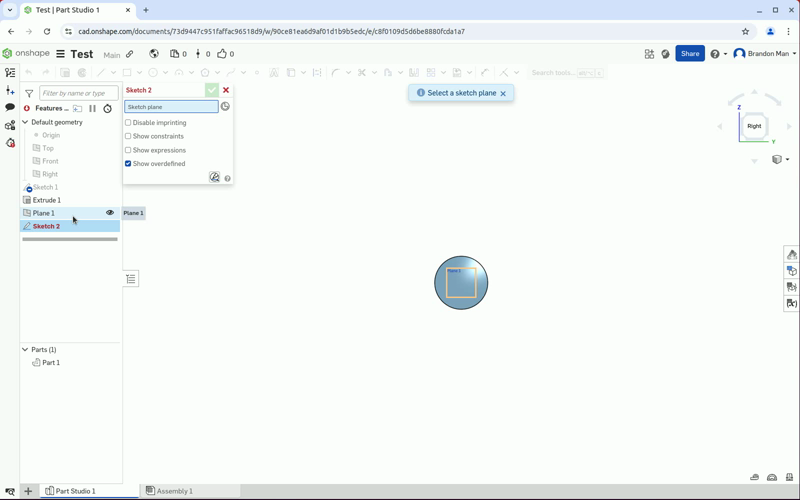
click(73, 215)
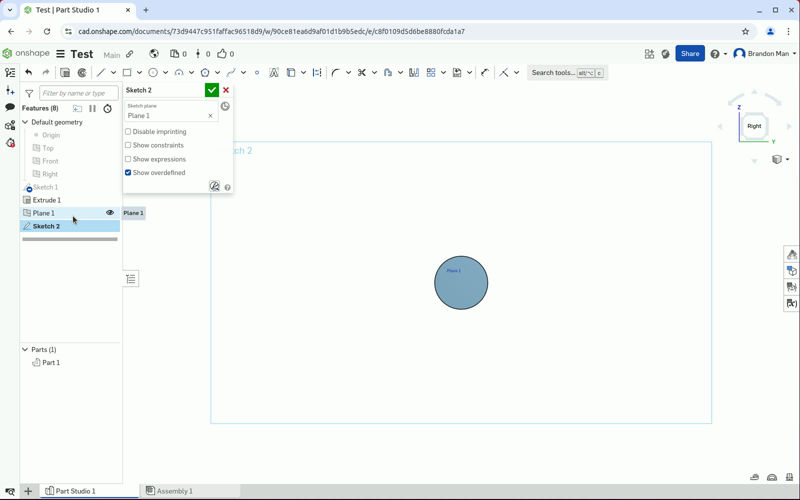
mouse_move(73, 352)
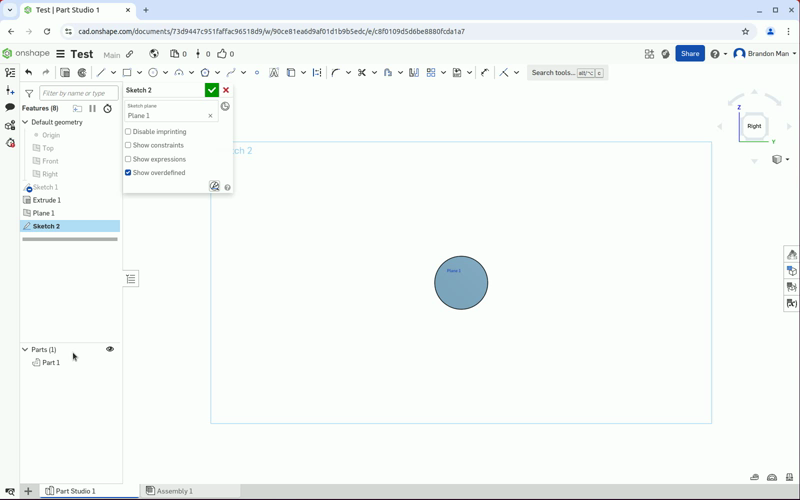
key(y)
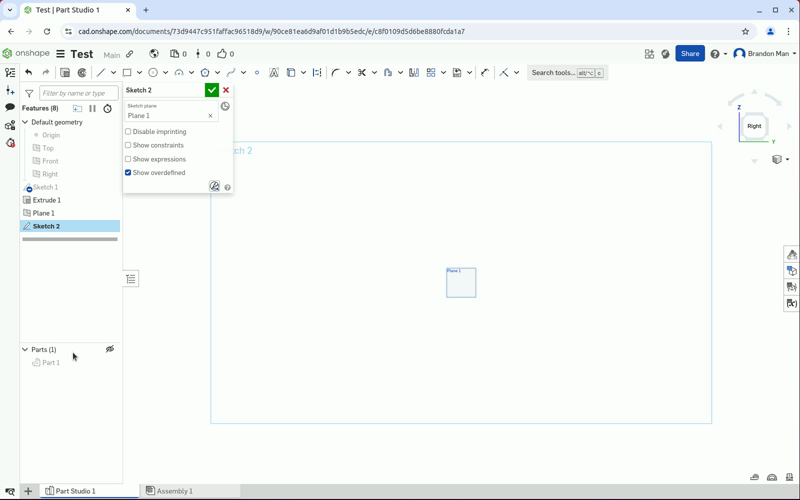
key(c)
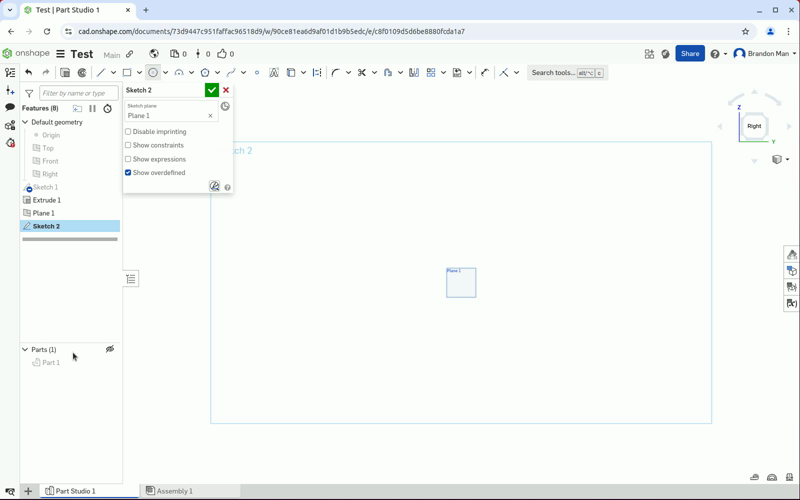
key_down(shift)
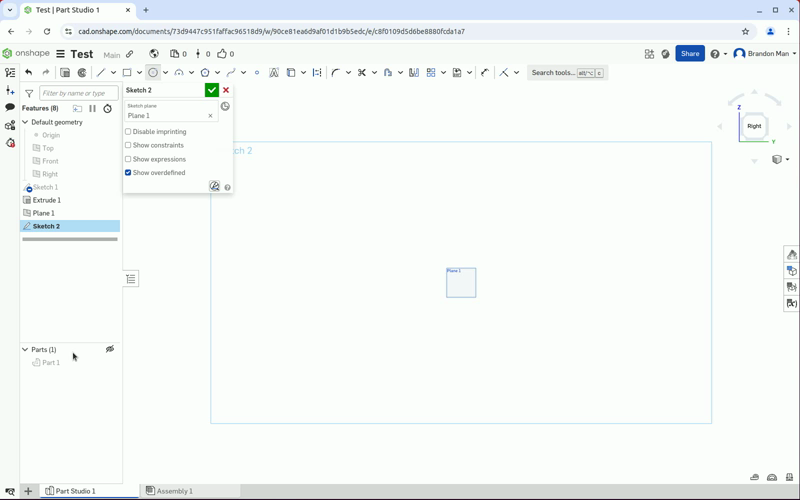
mouse_move(460, 282)
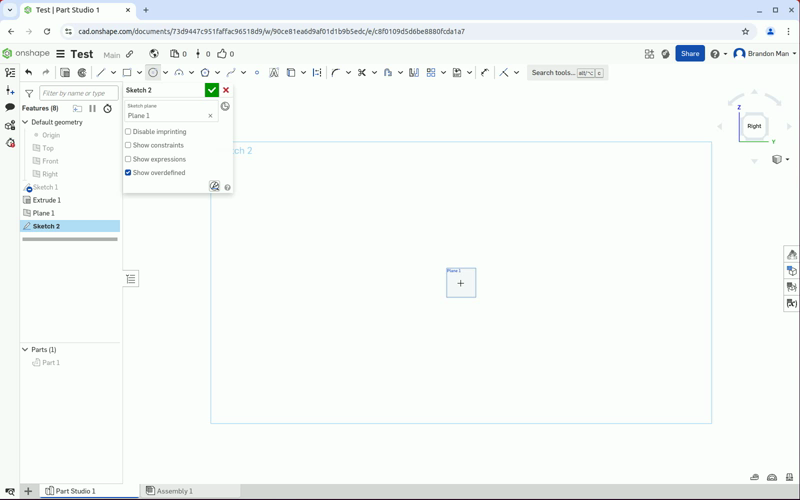
click(460, 282)
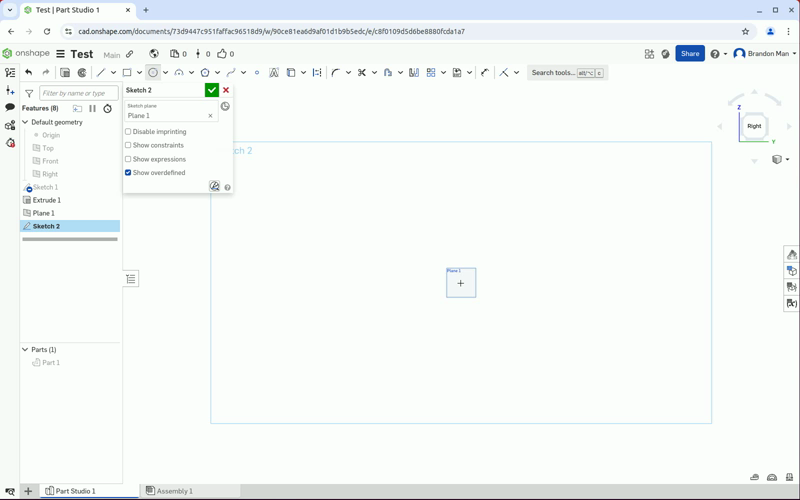
key_up(shift)
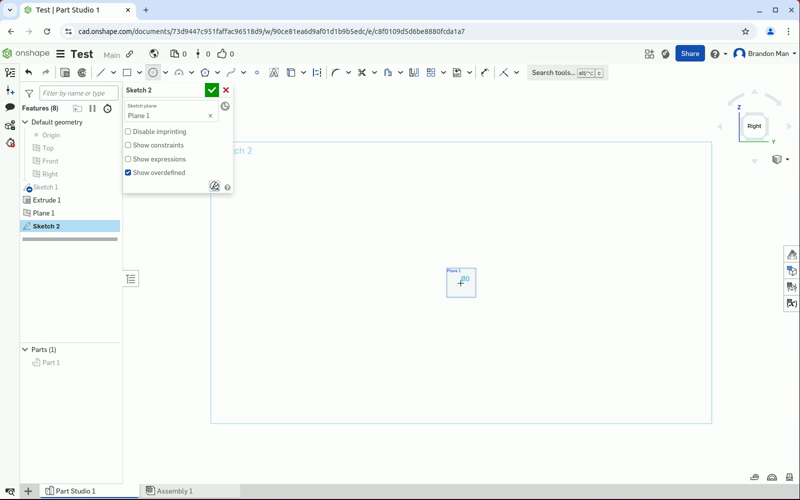
mouse_move(479, 282)
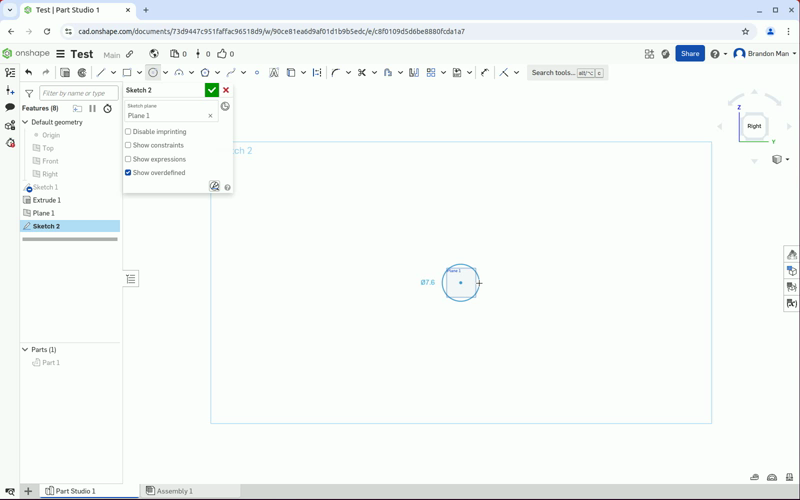
click(479, 282)
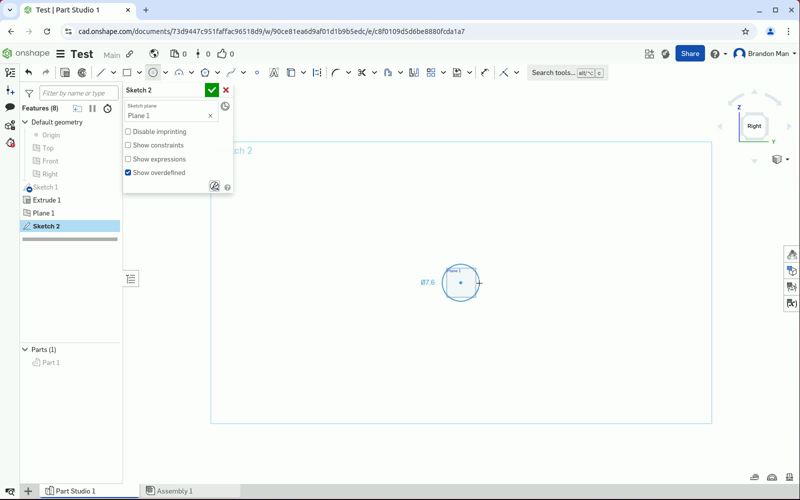
key(esc)
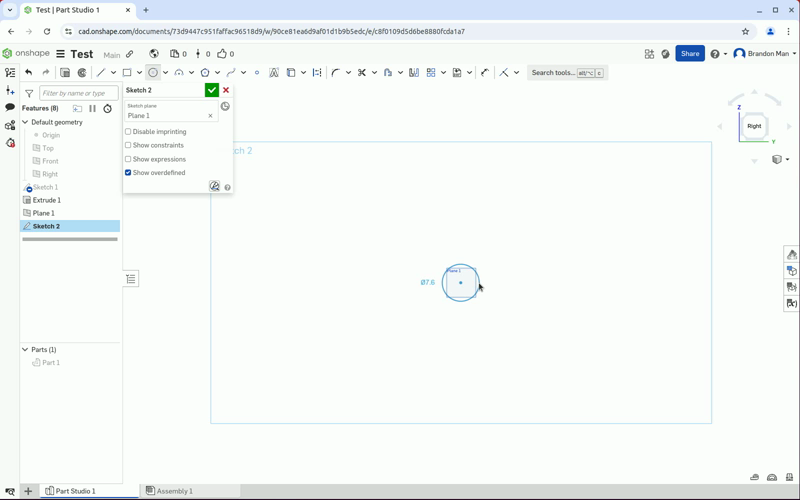
mouse_move(449, 269)
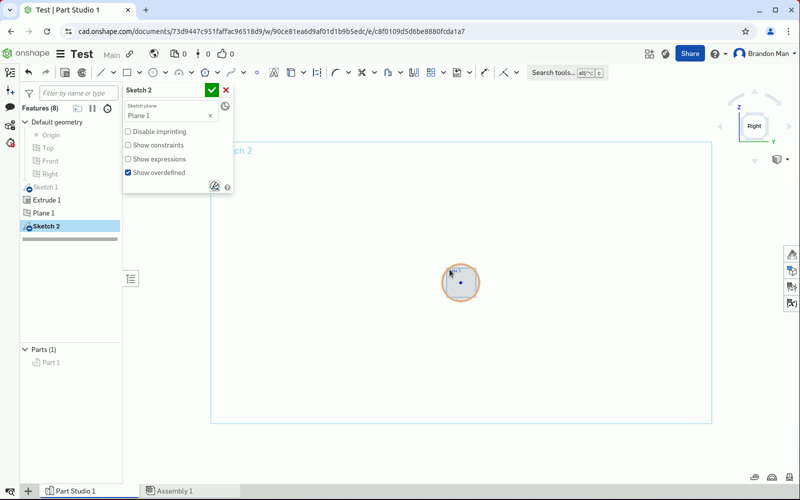
scroll(6)
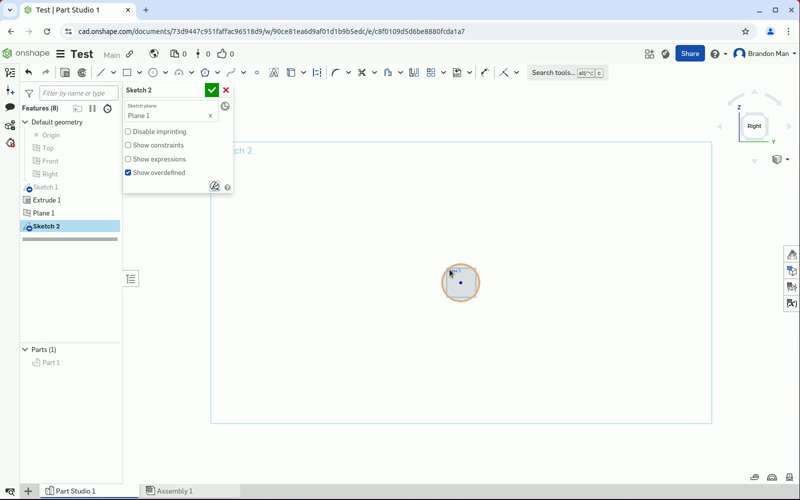
scroll(6)
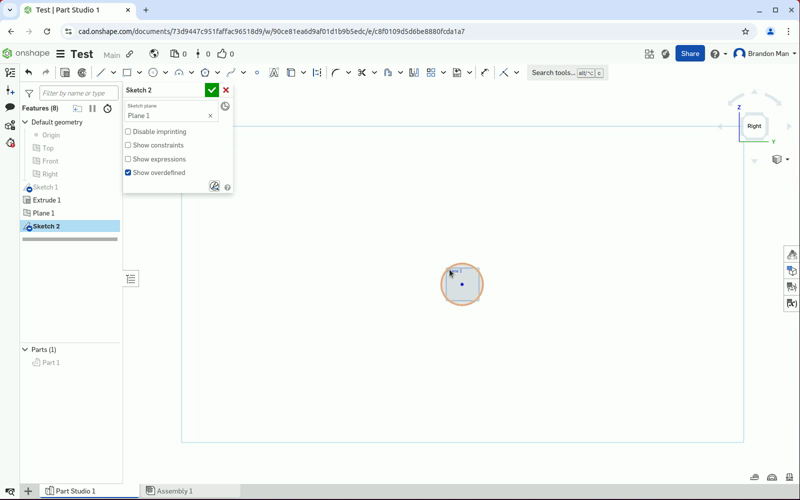
scroll(6)
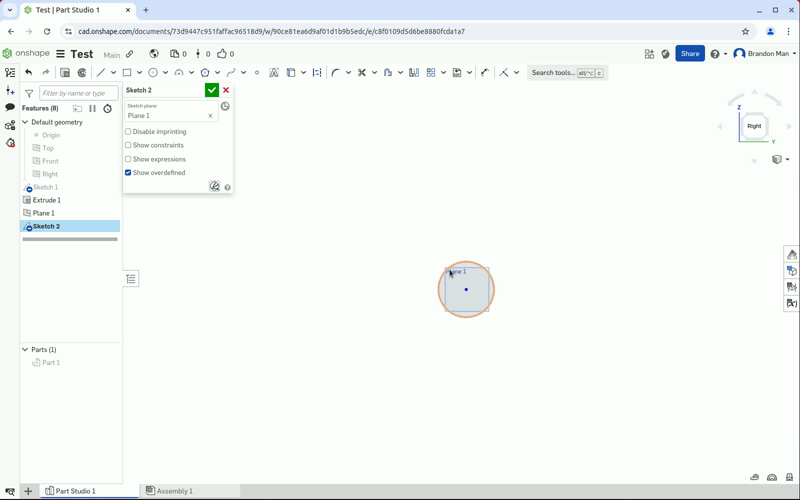
scroll(6)
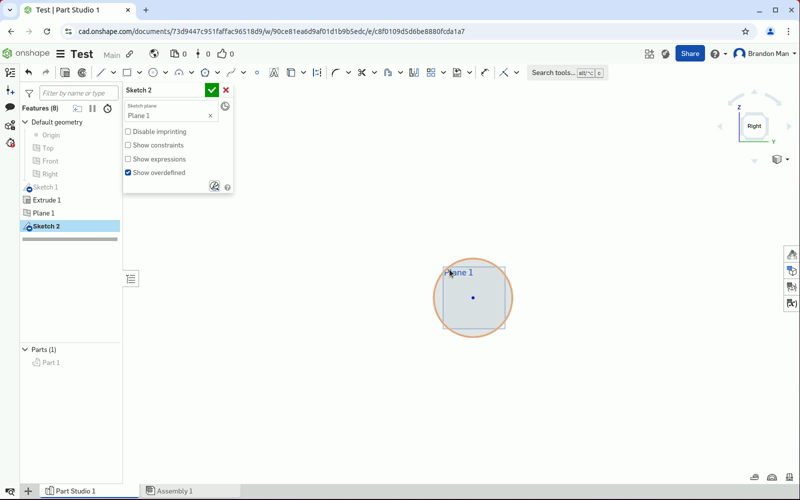
scroll(6)
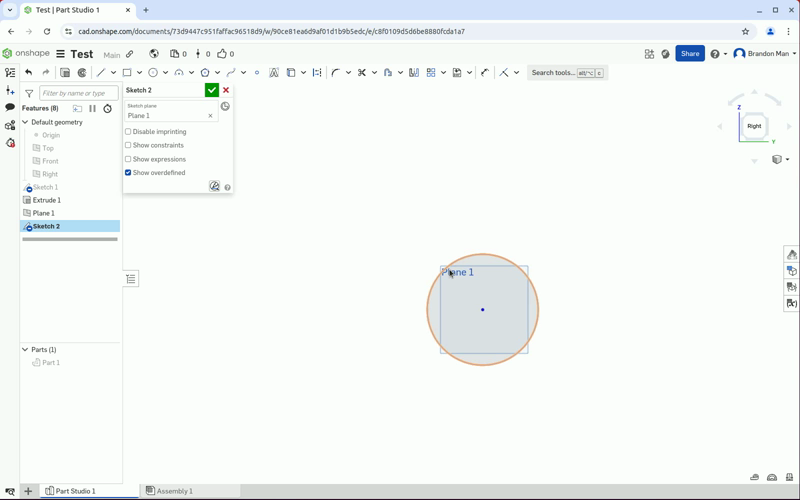
scroll(6)
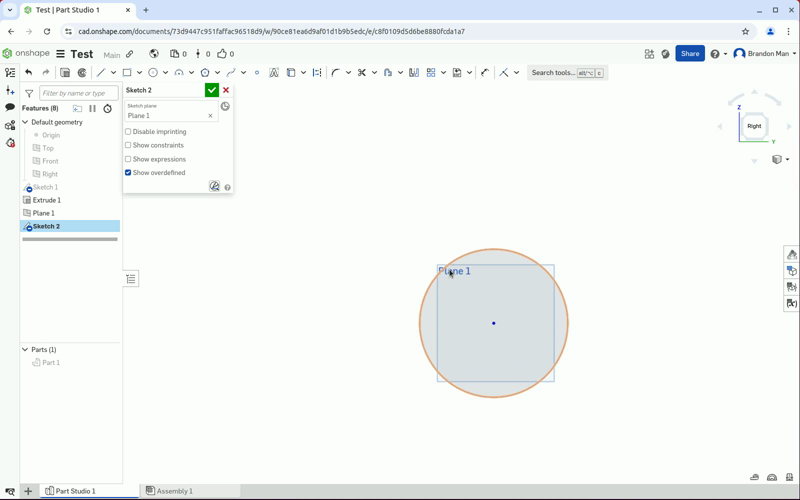
scroll(6)
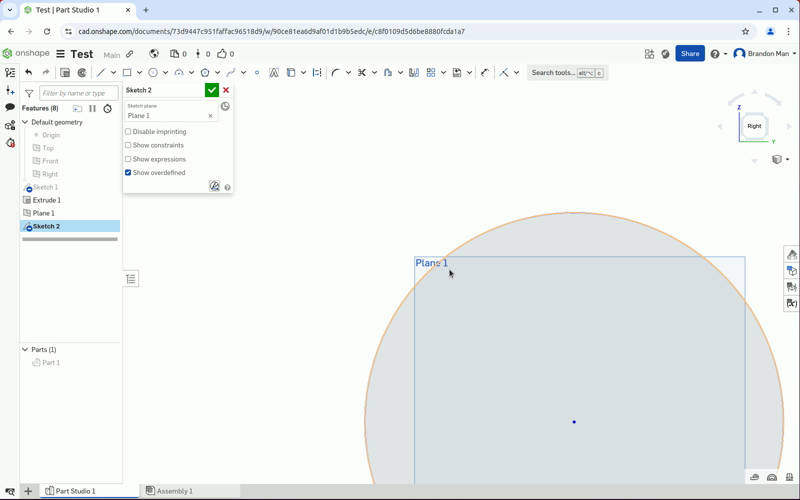
click(449, 269)
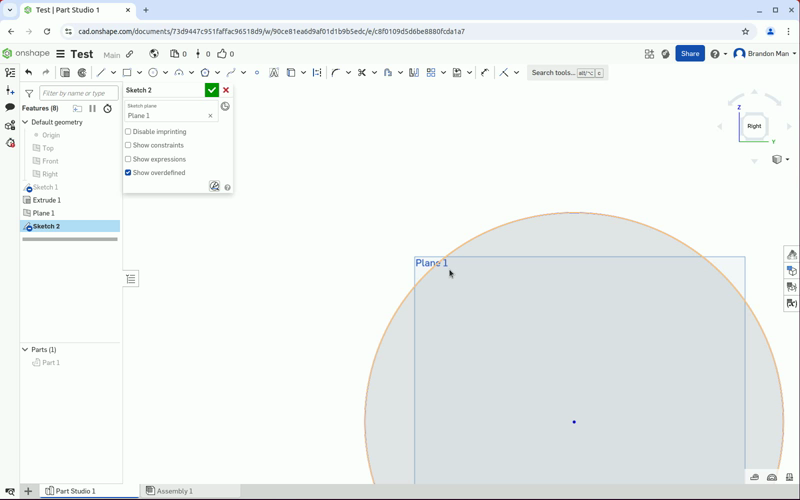
scroll(-6)
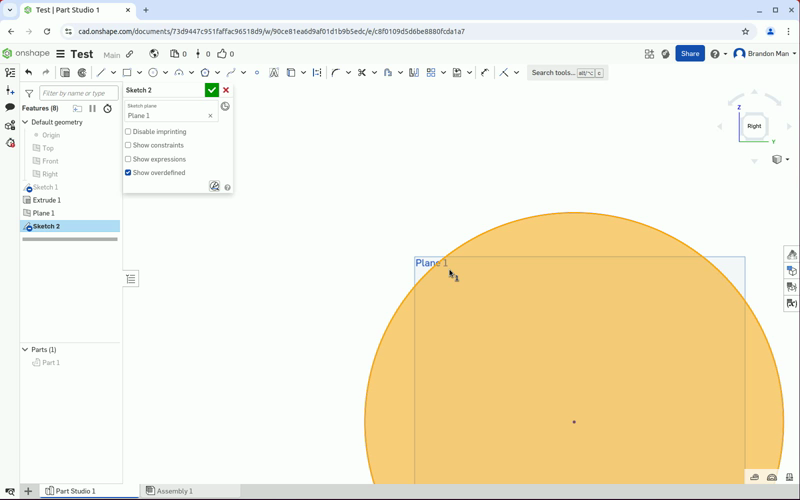
scroll(-6)
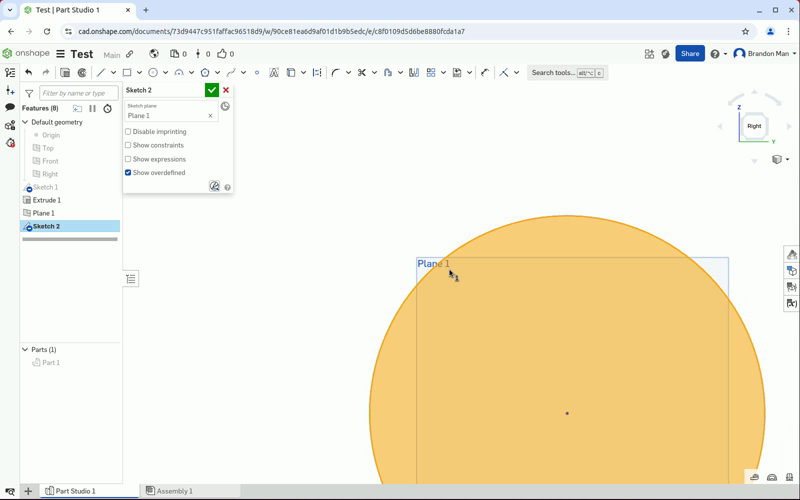
scroll(-6)
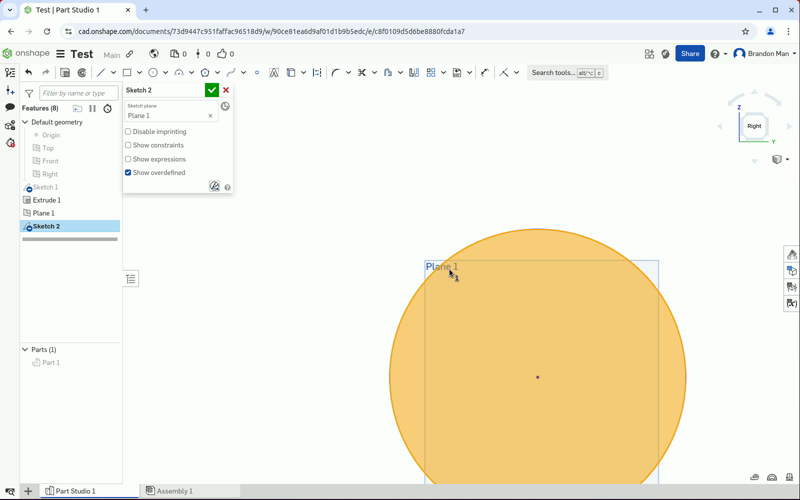
scroll(-6)
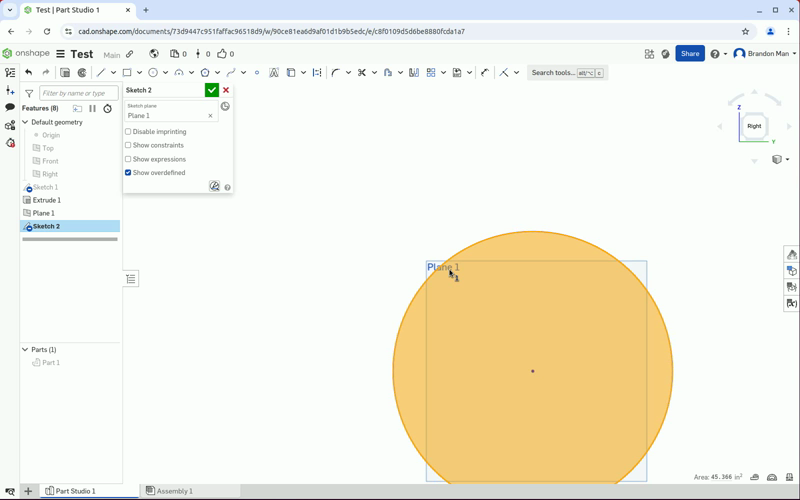
scroll(-6)
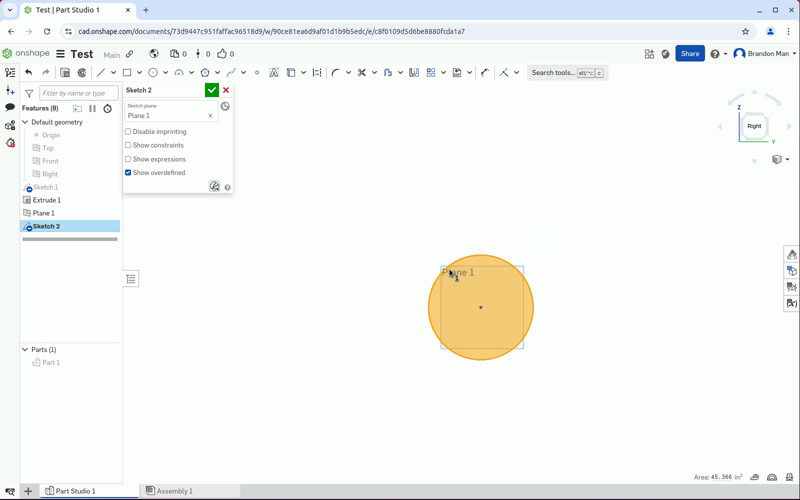
scroll(-6)
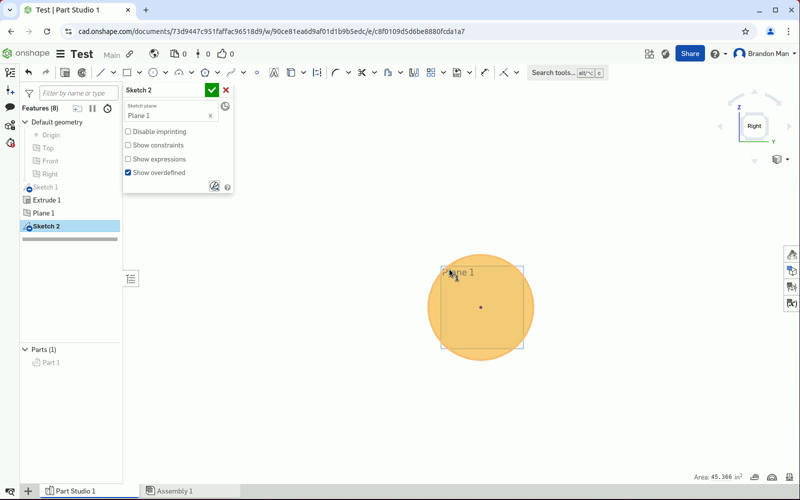
scroll(-6)
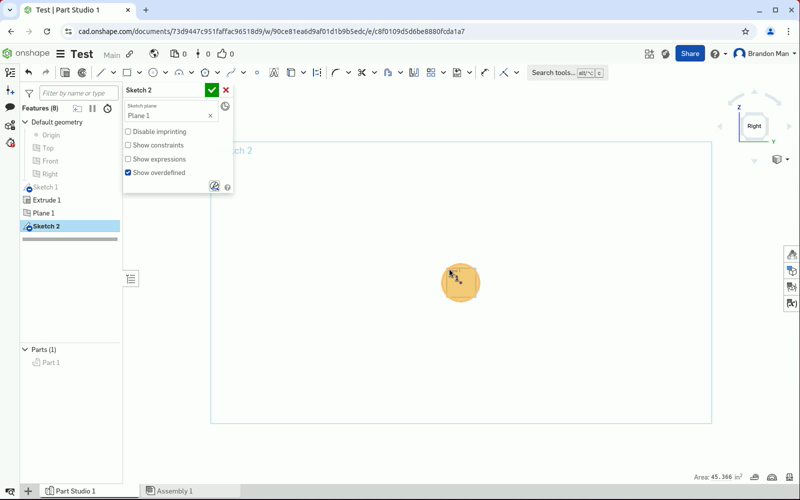
mouse_move(73, 352)
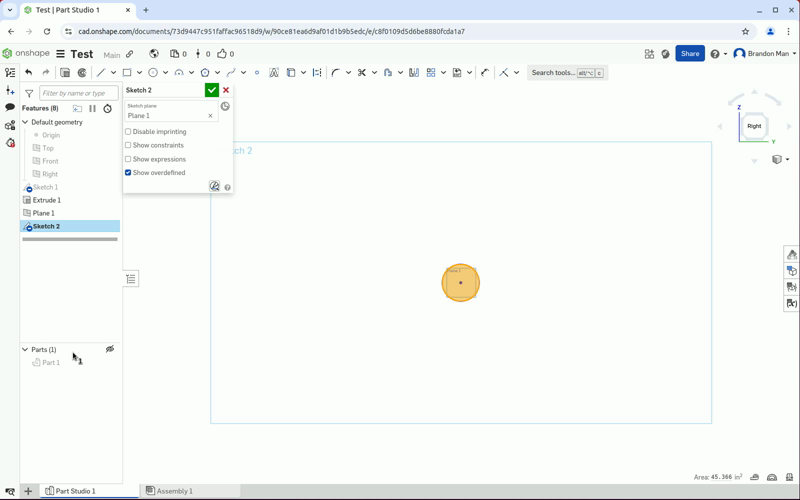
key(shift+y)
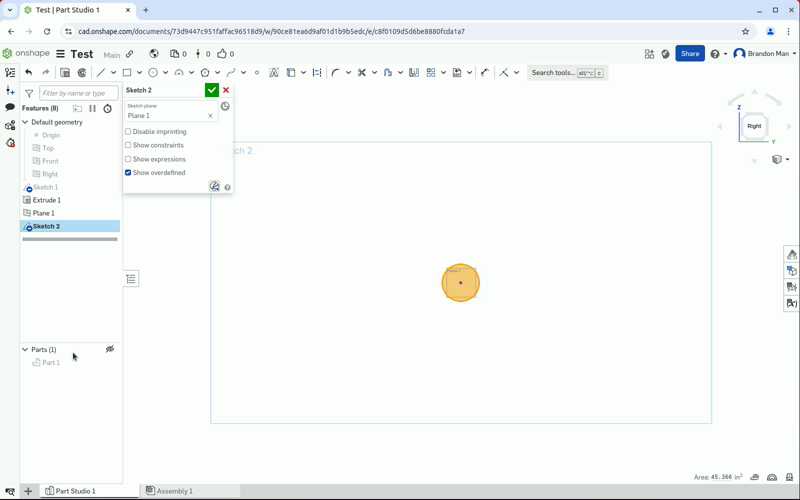
key(shift+e)
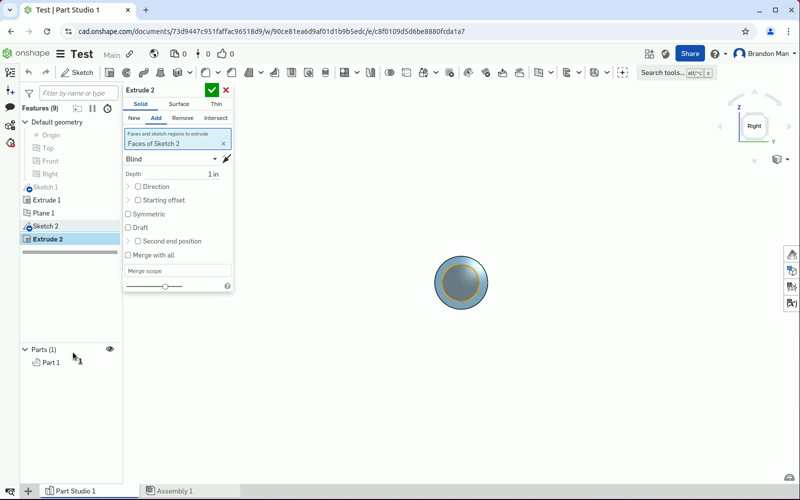
mouse_move(143, 106)
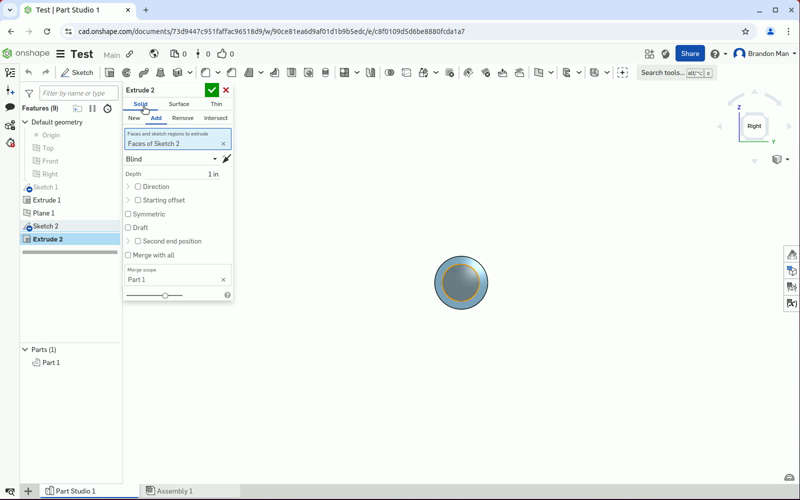
click(143, 106)
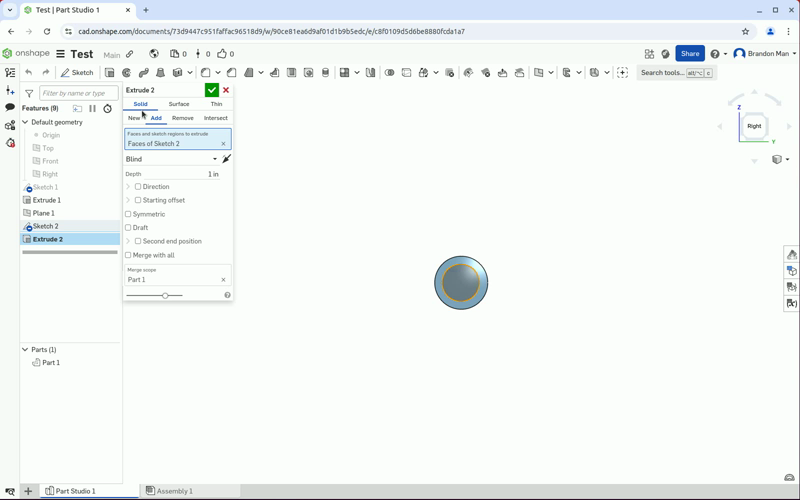
mouse_move(137, 120)
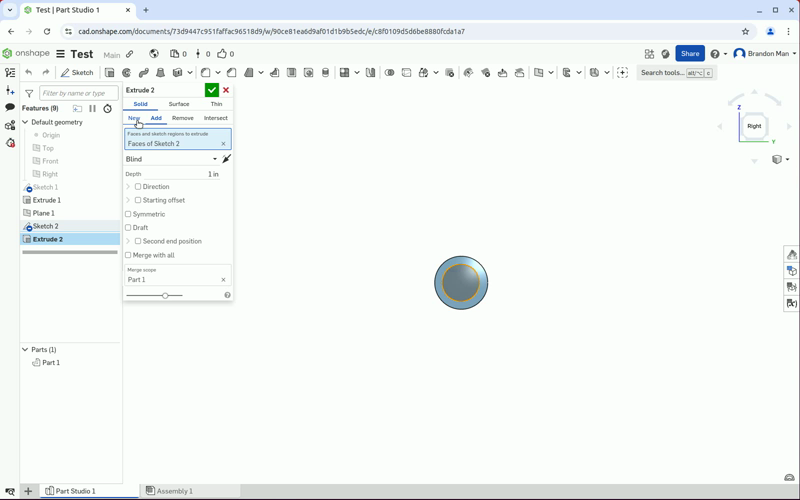
click(137, 120)
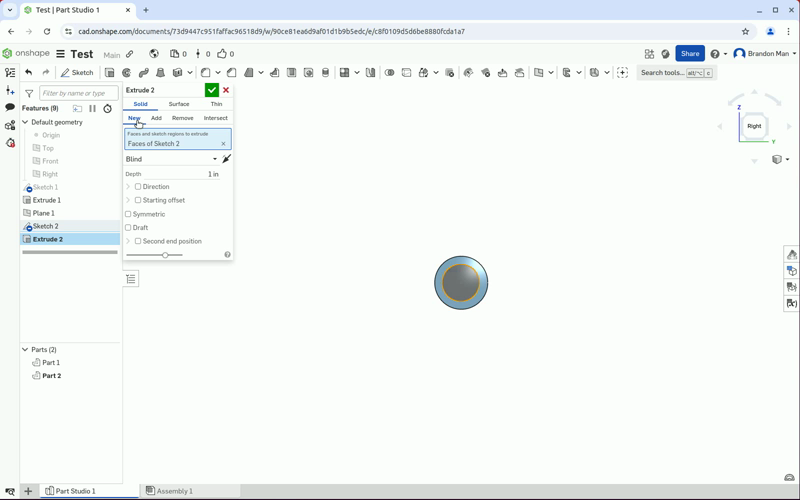
key(tab, 4)
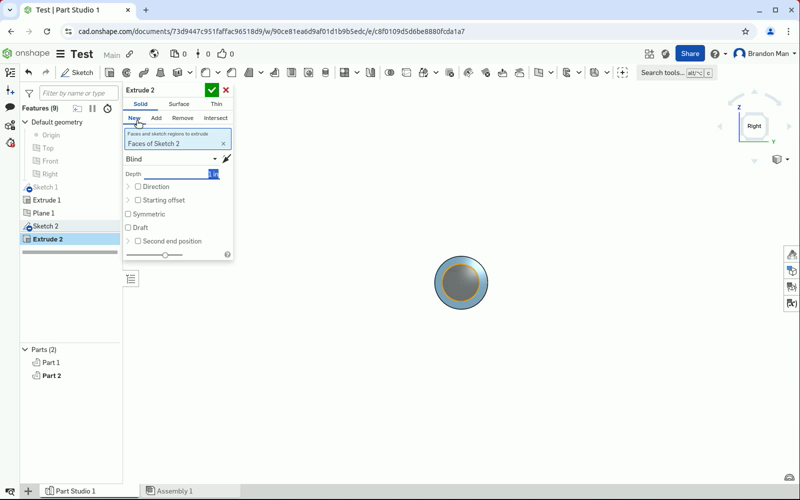
text(9.388)
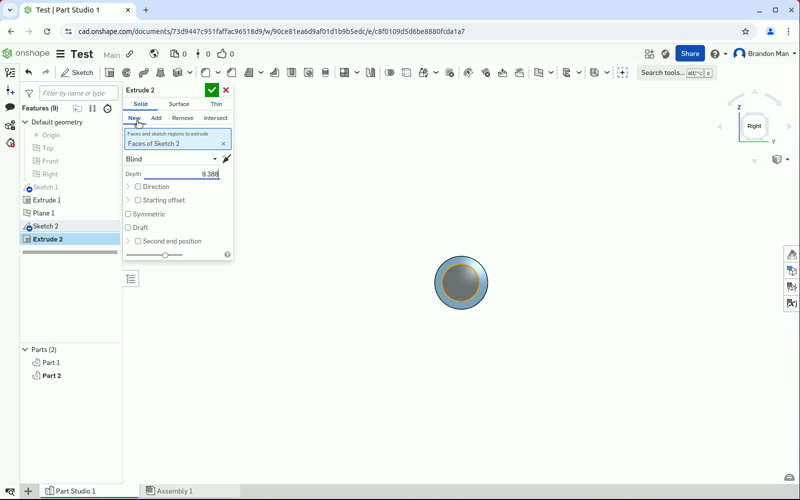
key(enter)
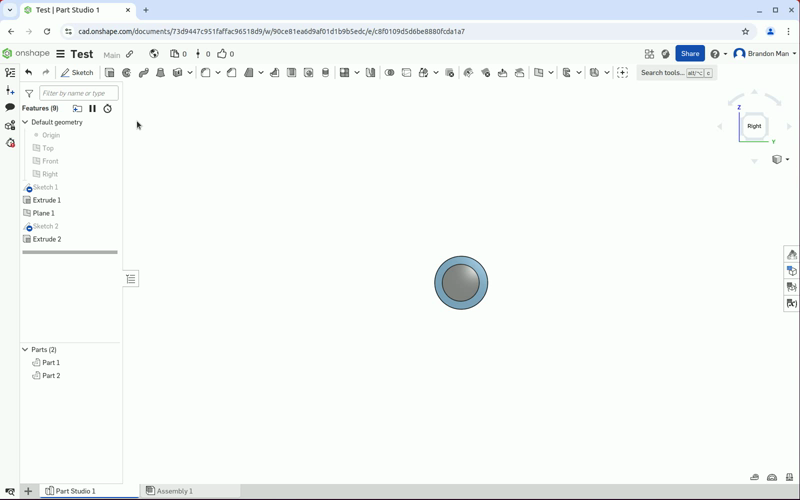
key(shift+h)
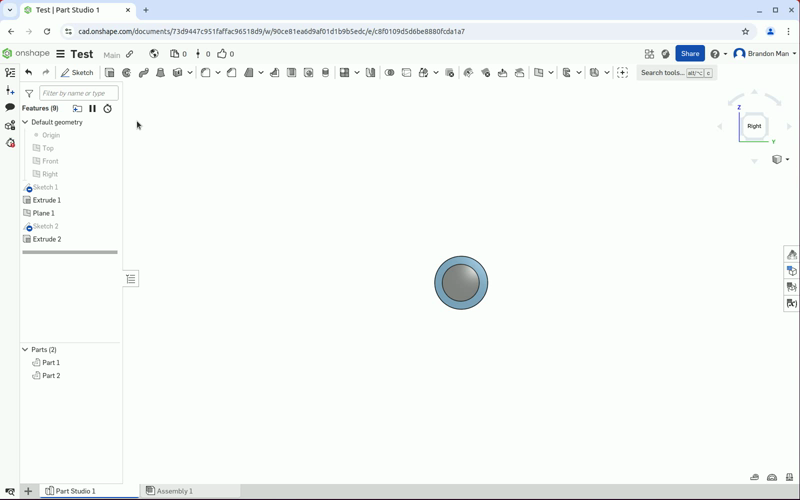
key(shift+h)
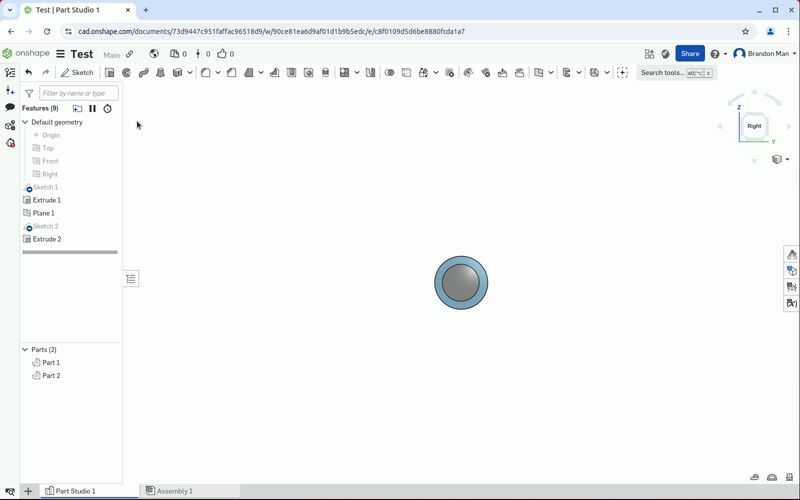
mouse_move(73, 189)
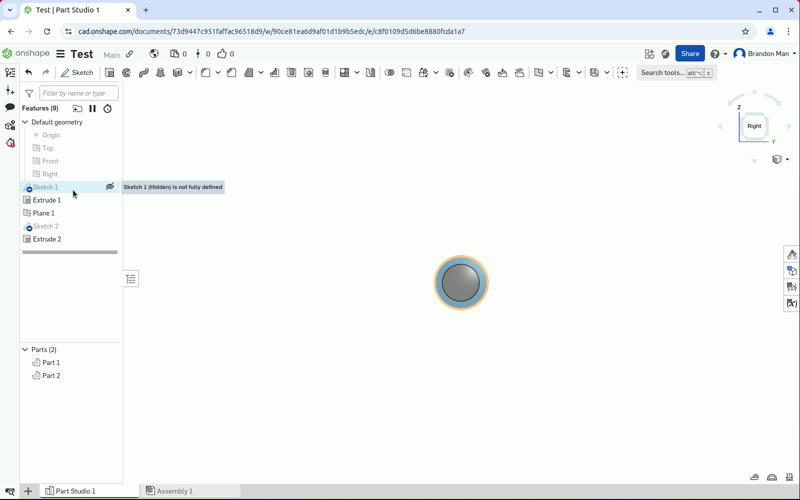
click(73, 189)
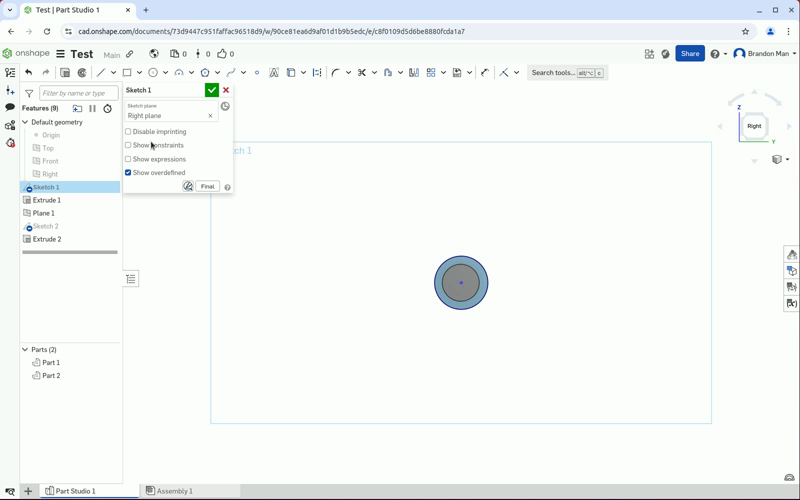
mouse_move(229, 92)
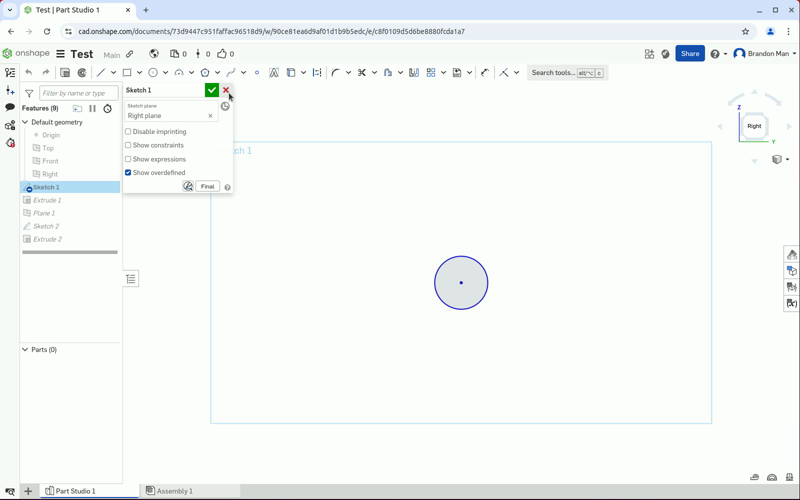
click(229, 92)
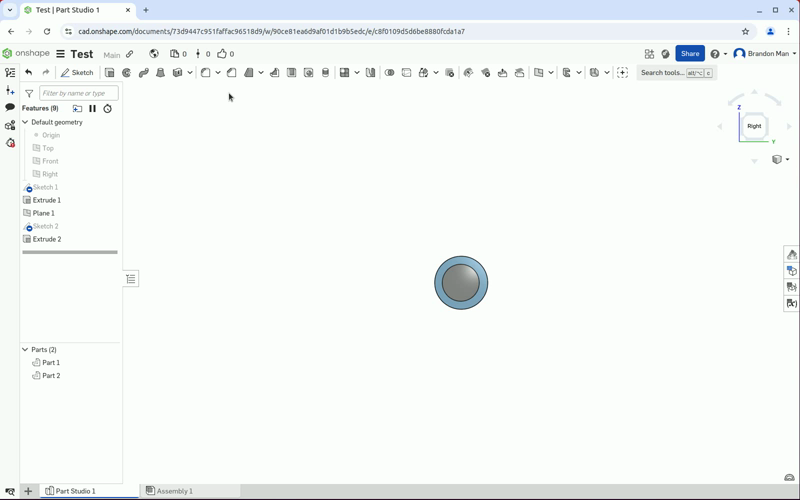
mouse_move(541, 75)
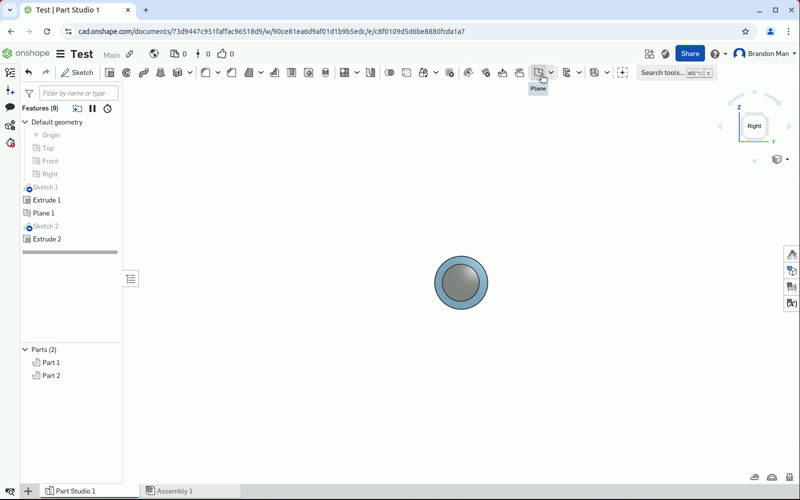
click(541, 75)
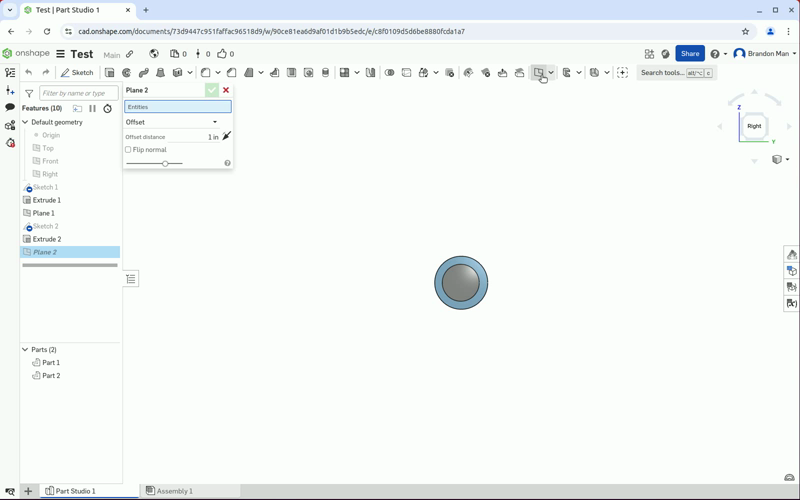
mouse_move(73, 176)
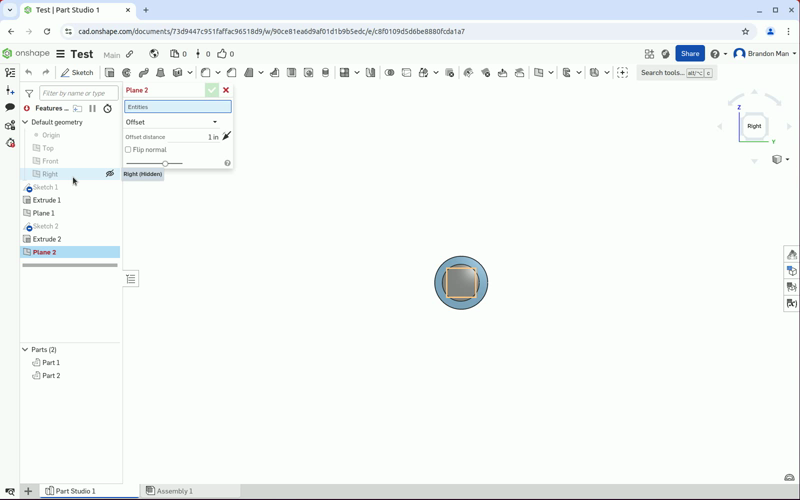
click(73, 176)
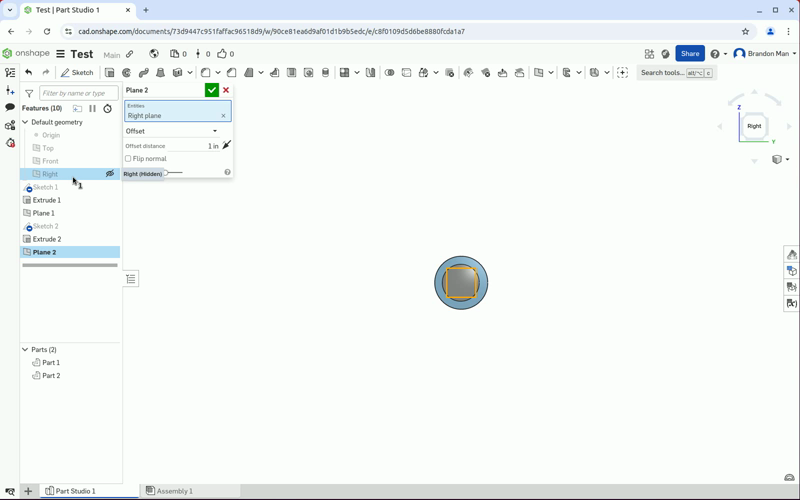
key(tab, 2)
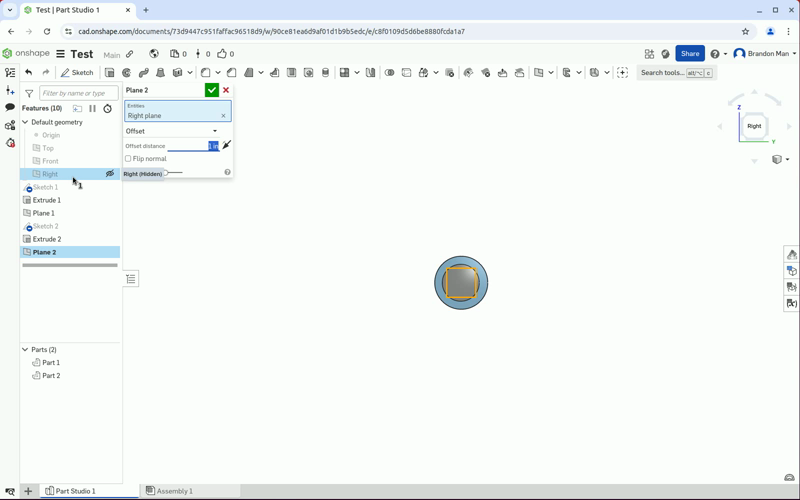
text(13.711)
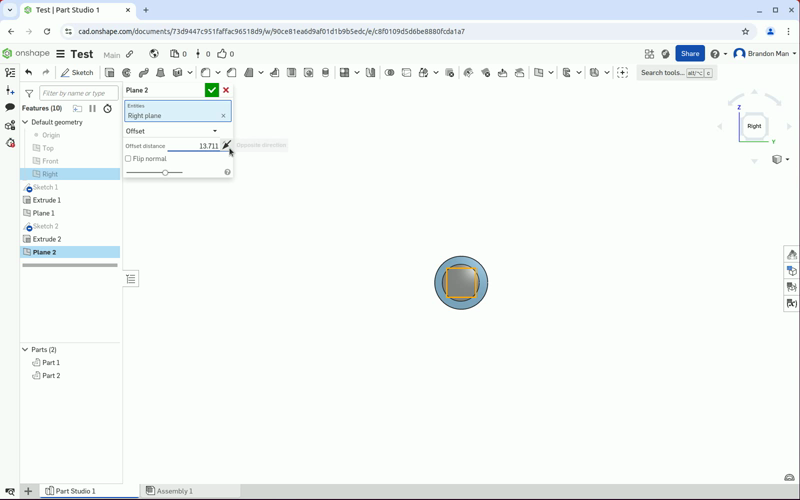
mouse_move(229, 147)
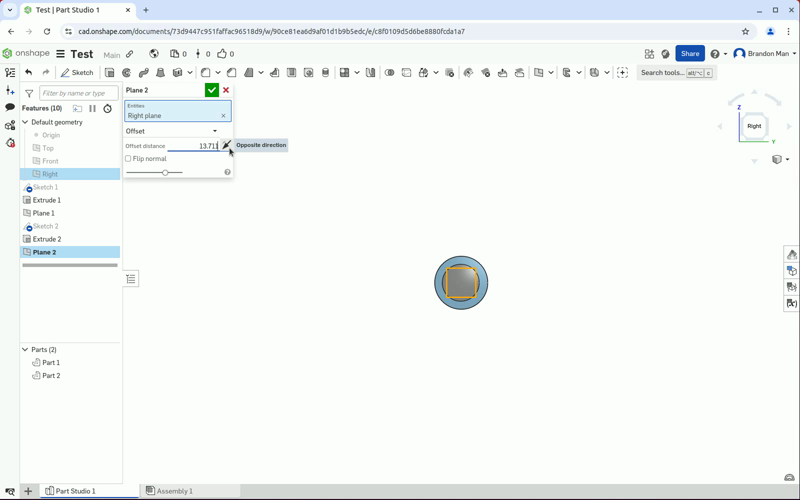
click(229, 147)
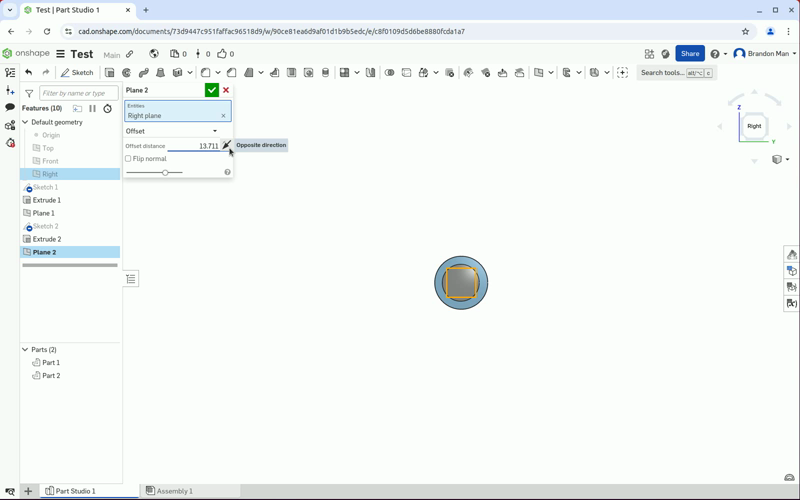
key(enter, 2)
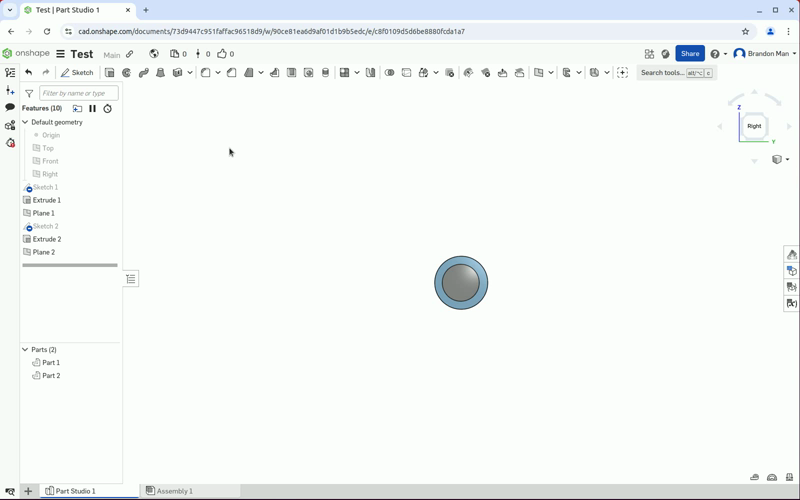
key(shift+s)
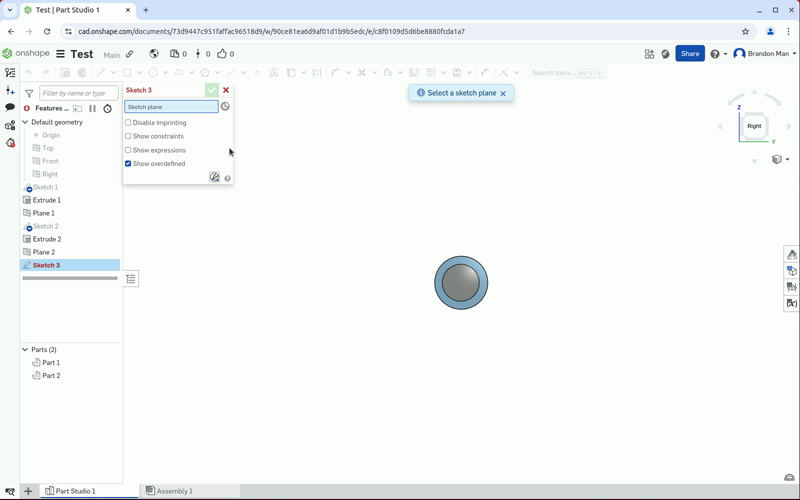
mouse_move(73, 254)
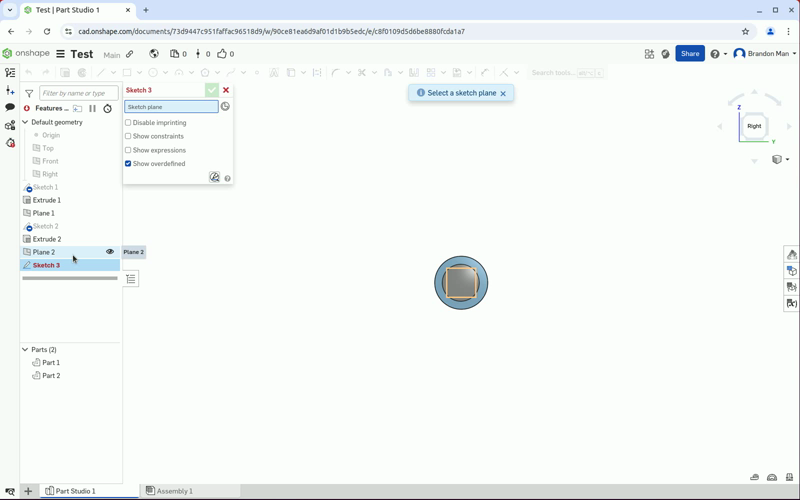
click(73, 254)
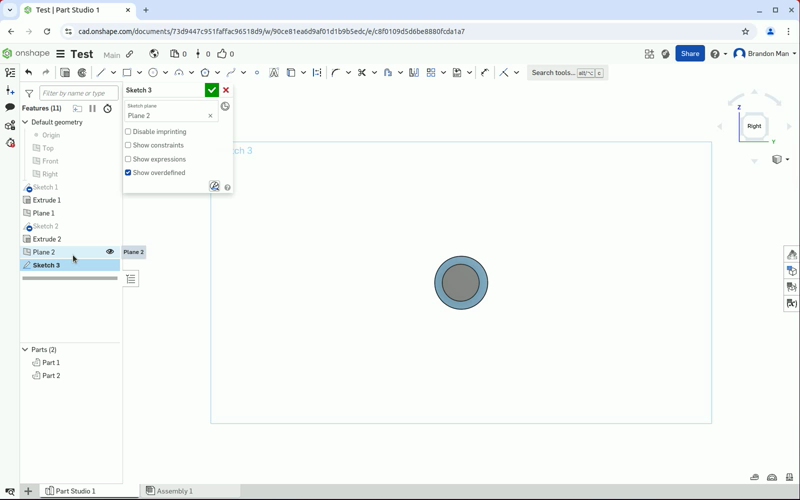
mouse_move(73, 352)
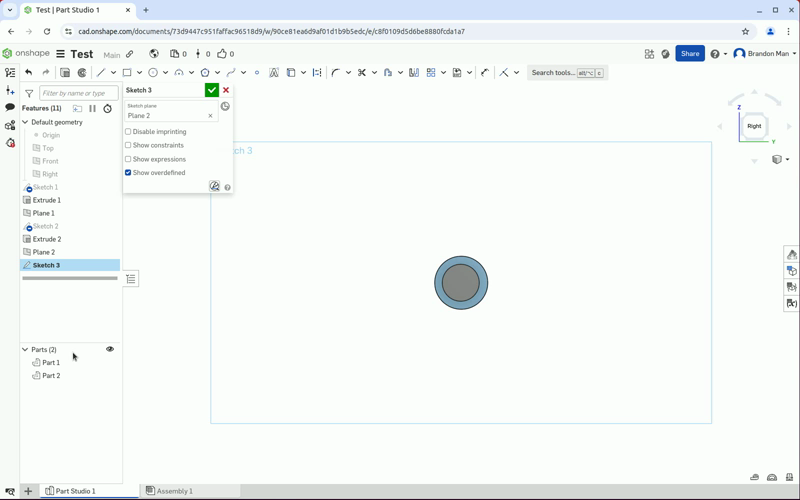
key(y)
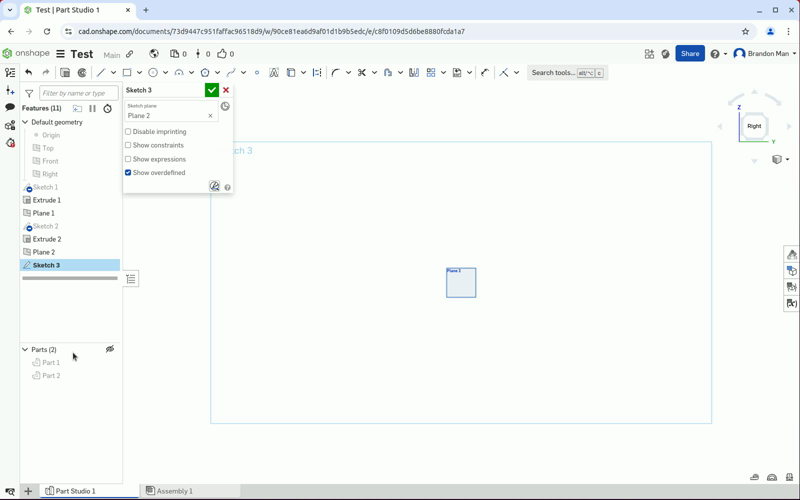
key(c)
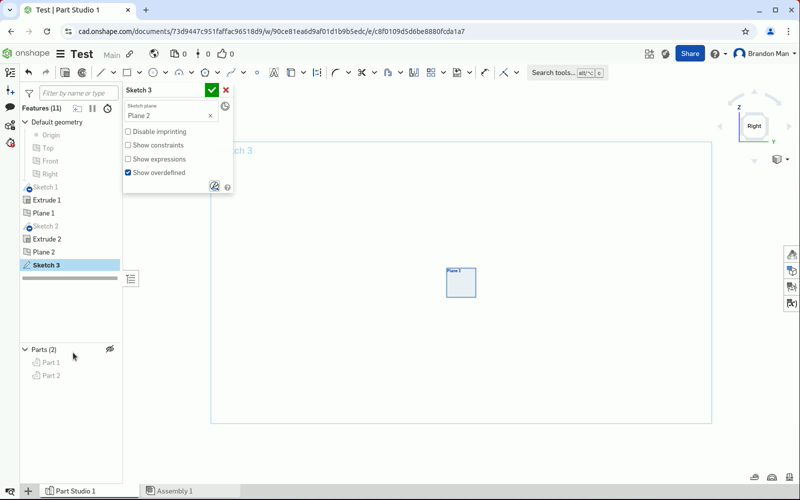
key_down(shift)
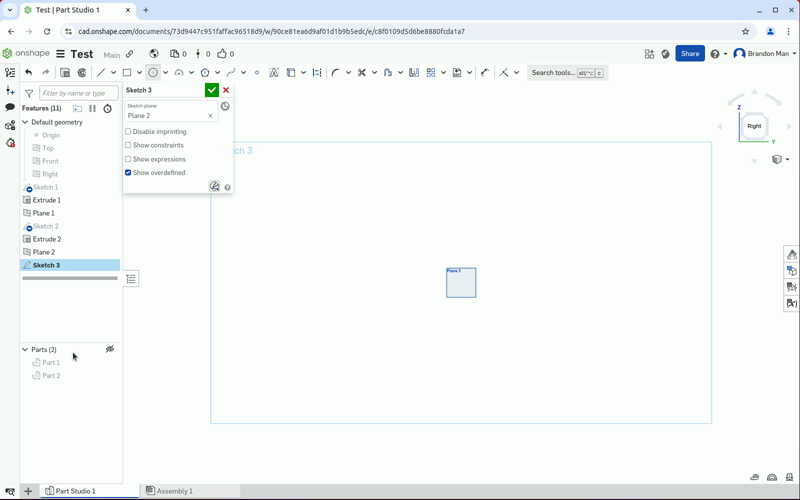
mouse_move(460, 282)
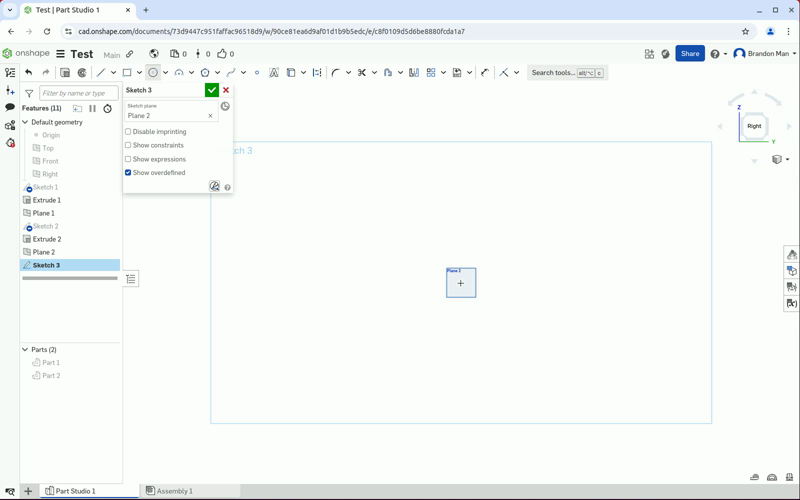
click(460, 282)
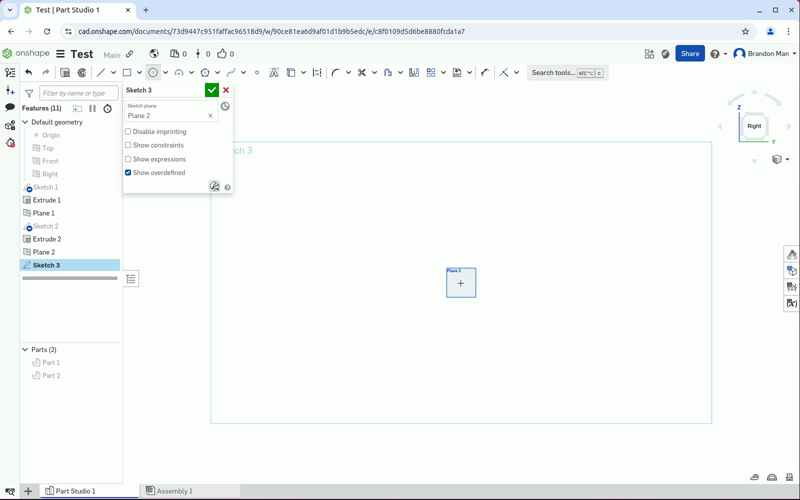
key_up(shift)
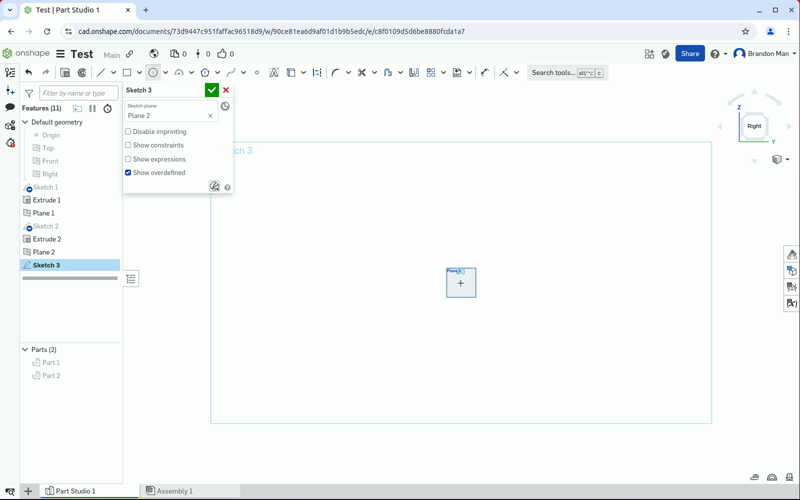
mouse_move(477, 282)
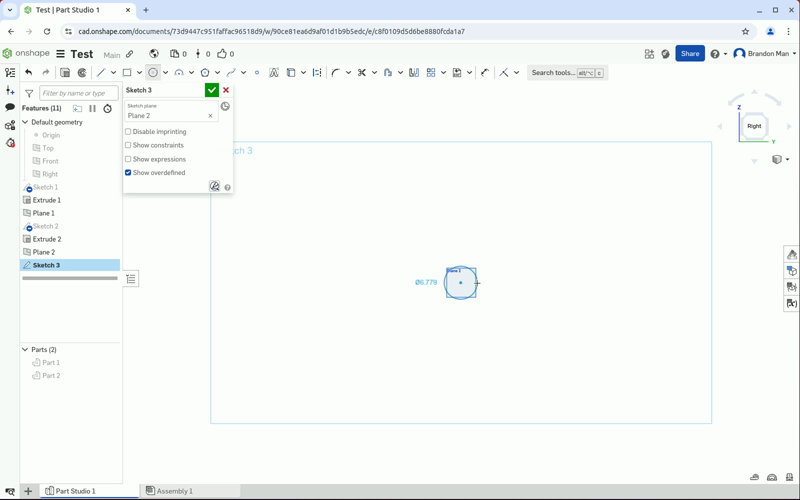
click(477, 282)
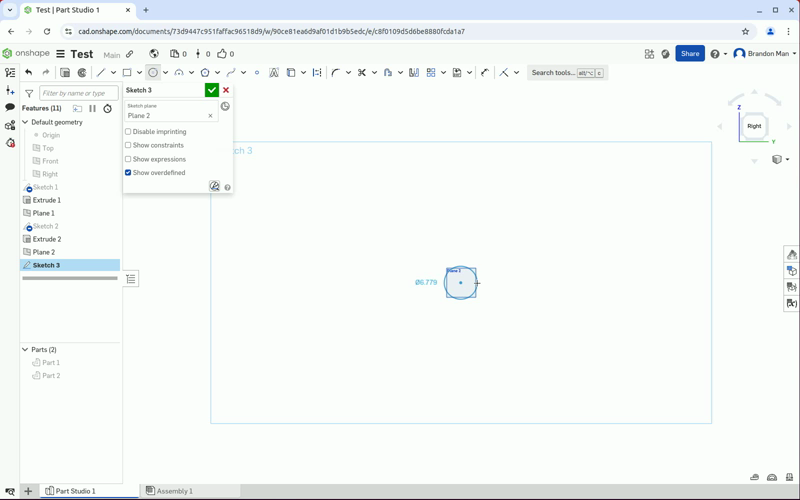
key(esc)
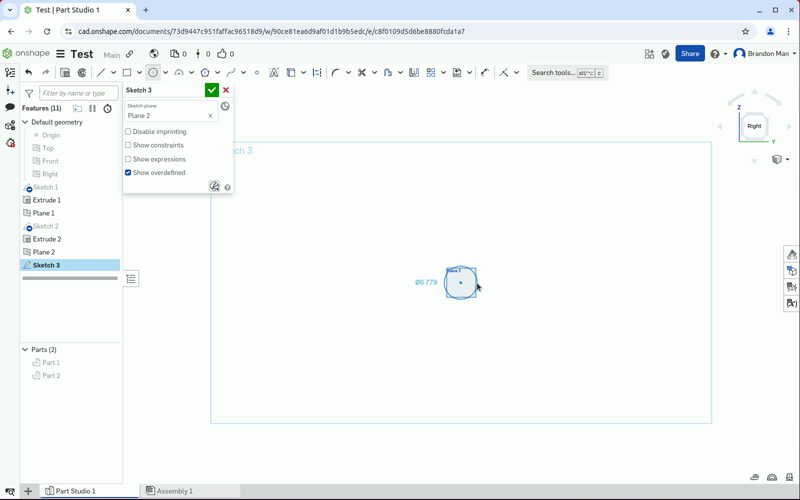
mouse_move(459, 267)
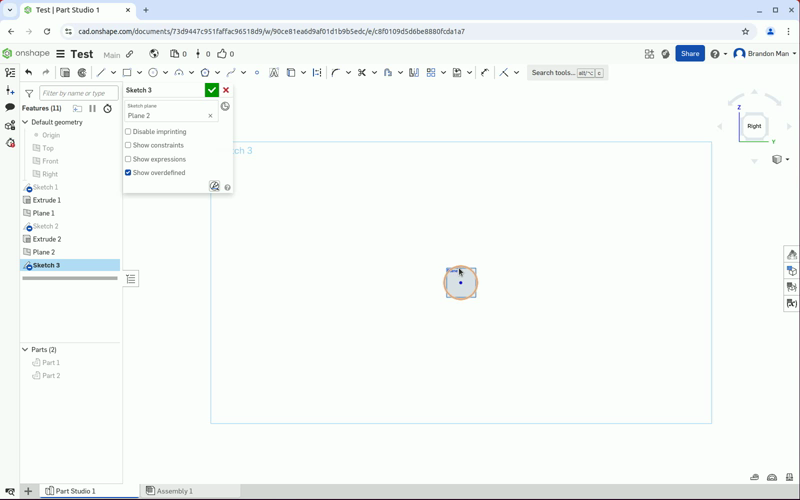
scroll(6)
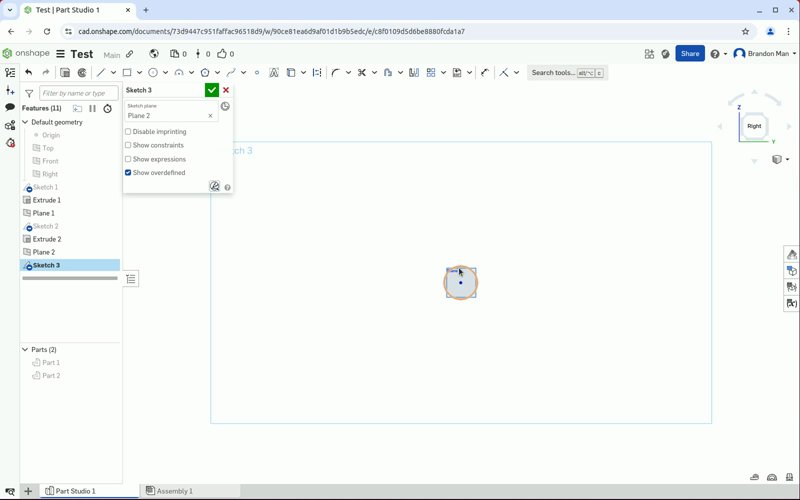
scroll(6)
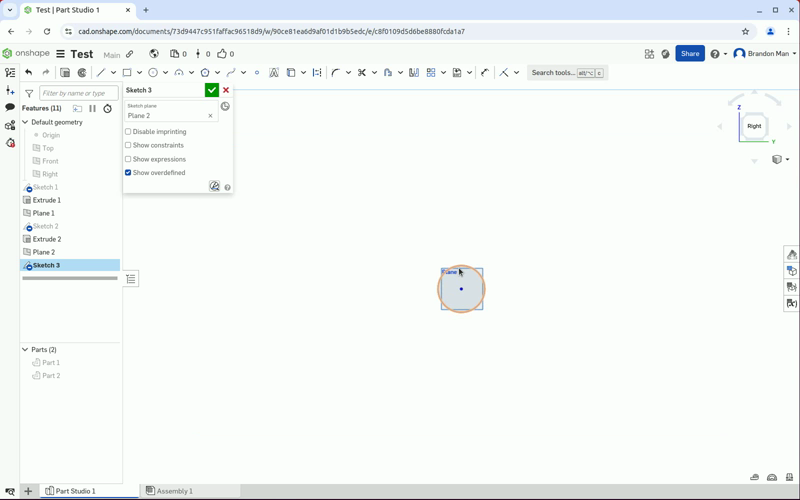
scroll(6)
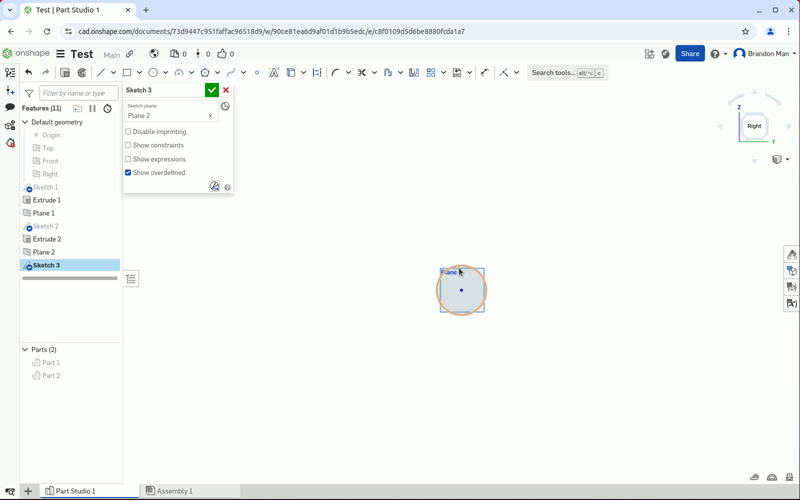
scroll(6)
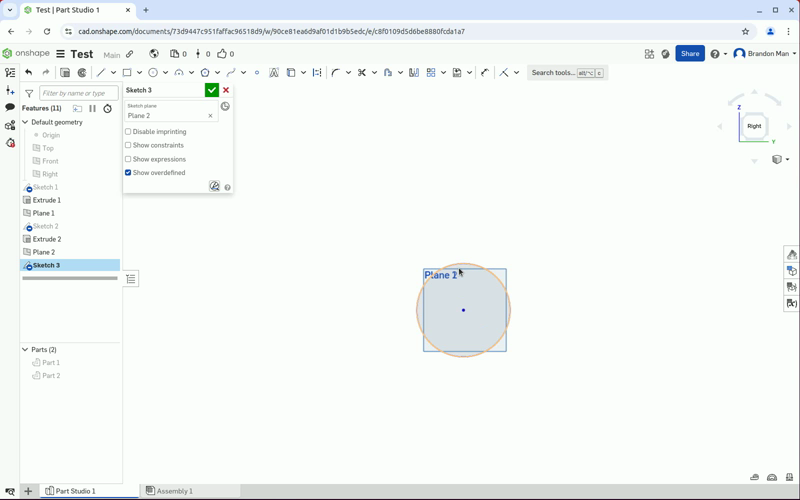
scroll(6)
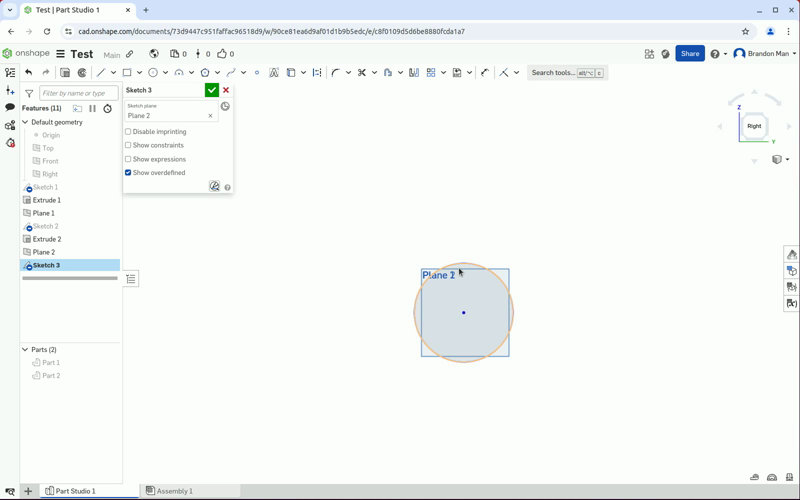
scroll(6)
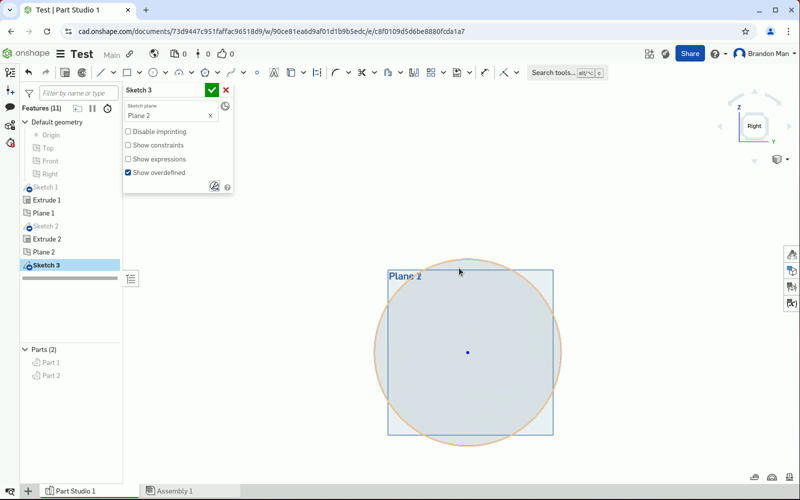
scroll(6)
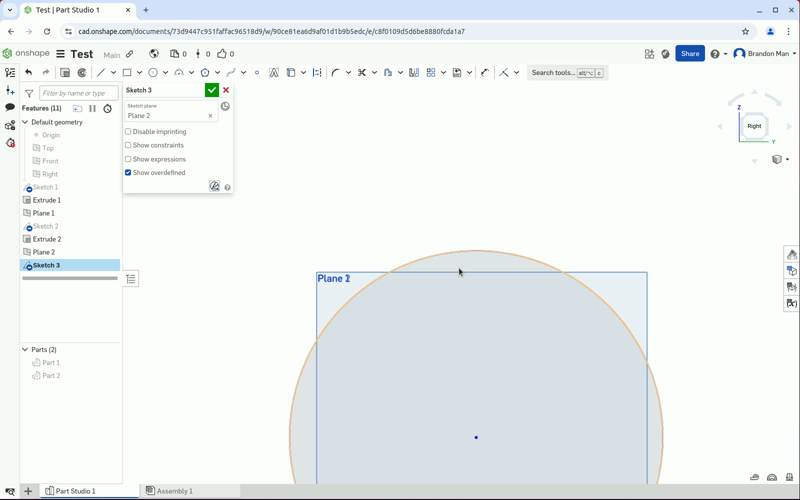
click(459, 267)
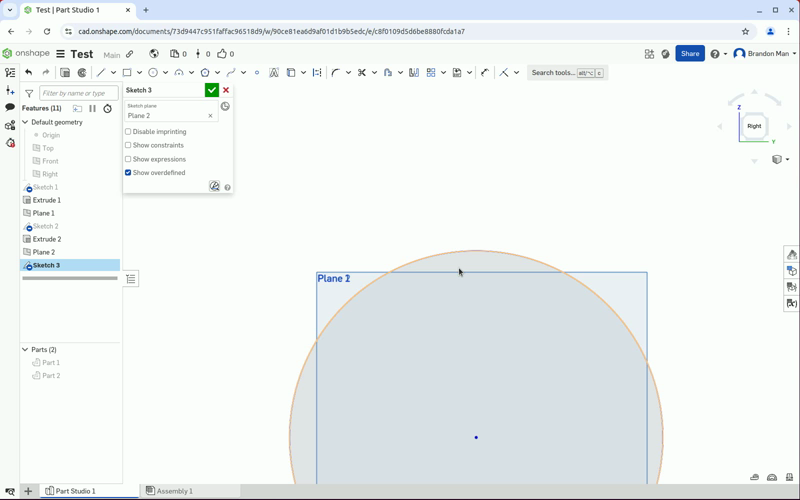
scroll(-6)
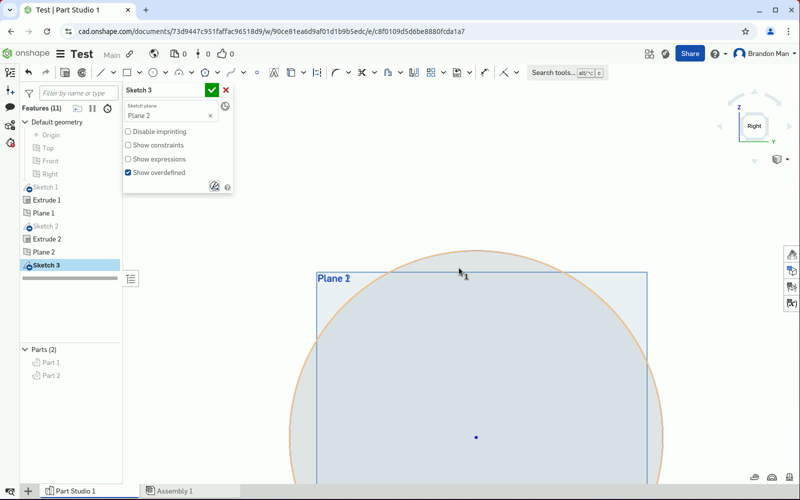
scroll(-6)
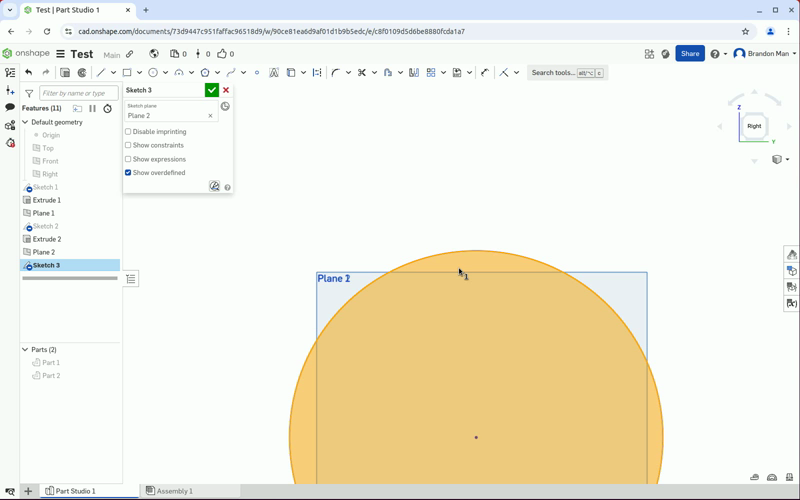
scroll(-6)
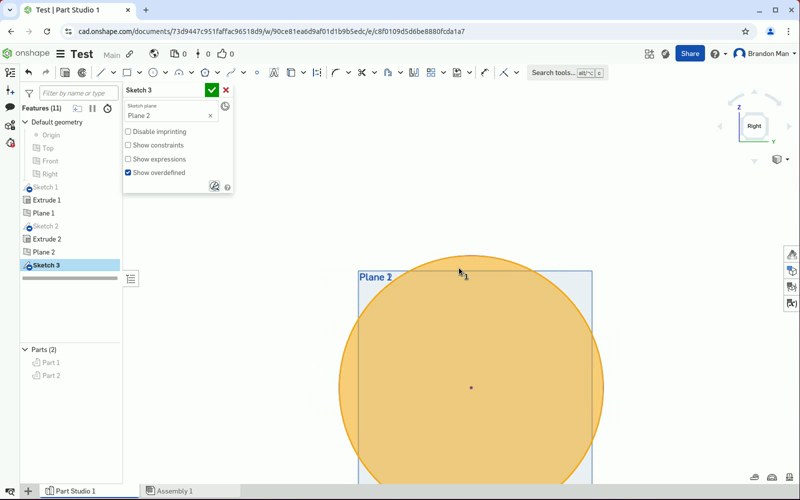
scroll(-6)
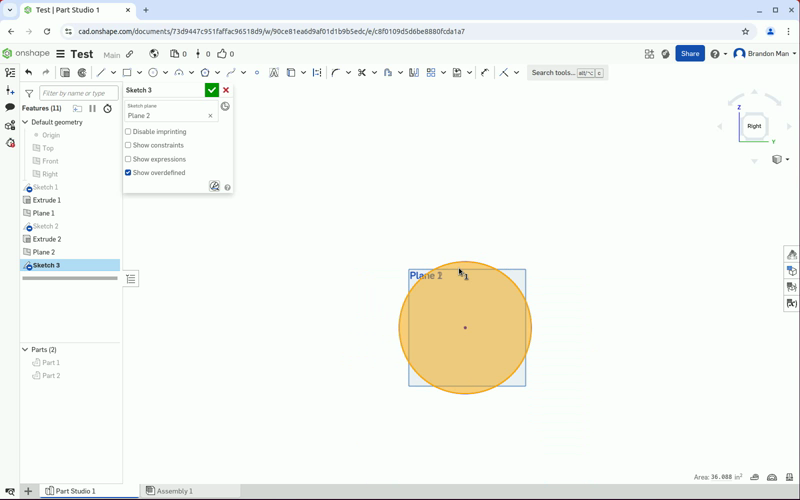
scroll(-6)
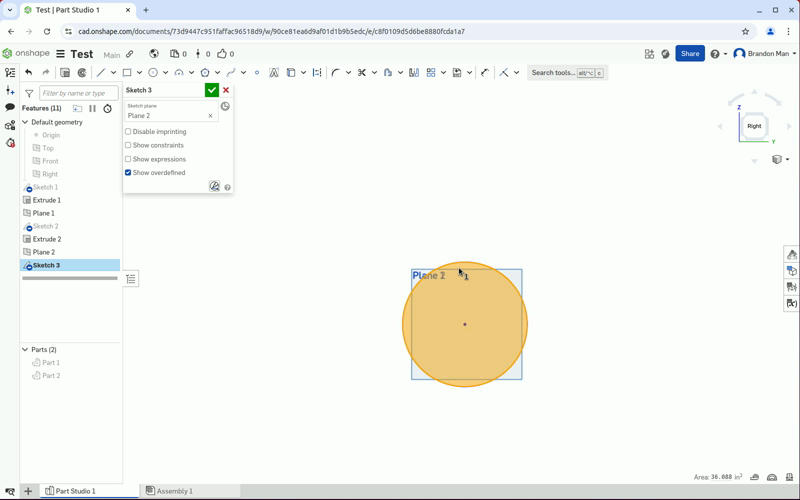
scroll(-6)
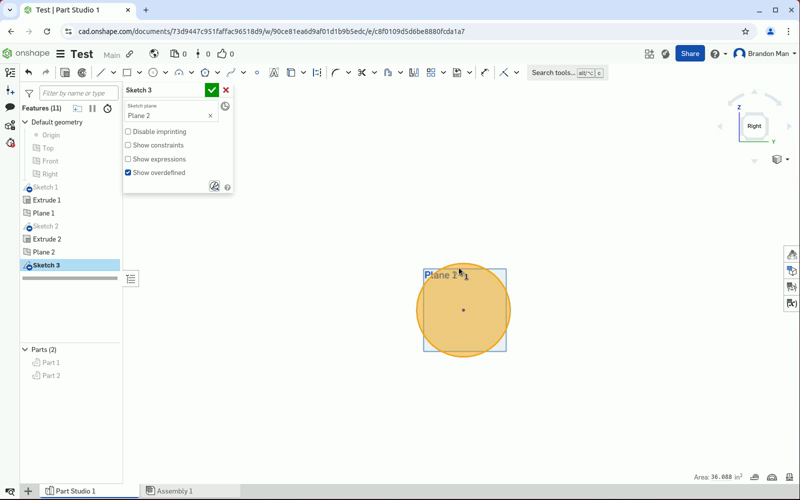
scroll(-6)
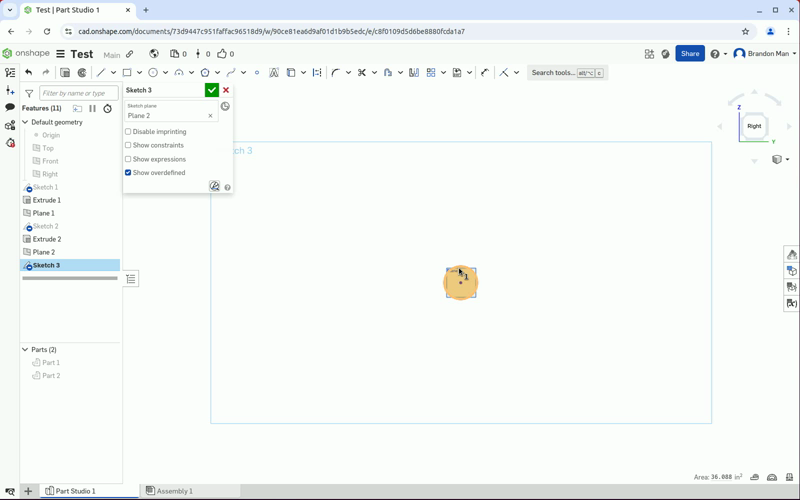
mouse_move(73, 352)
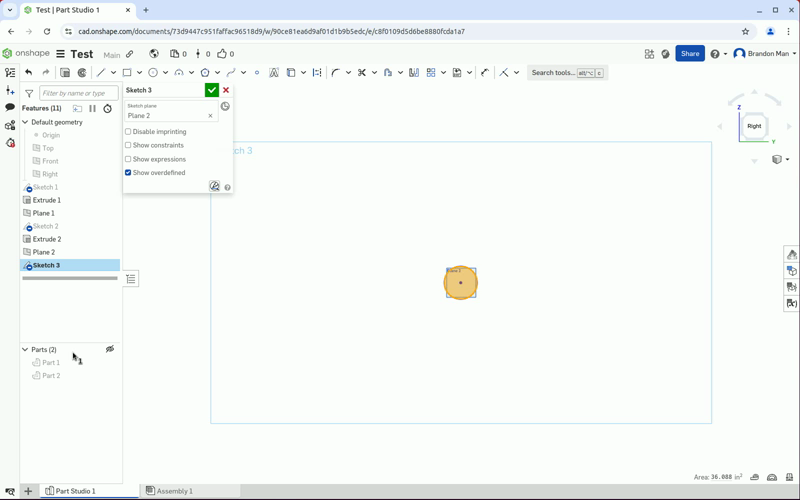
key(shift+y)
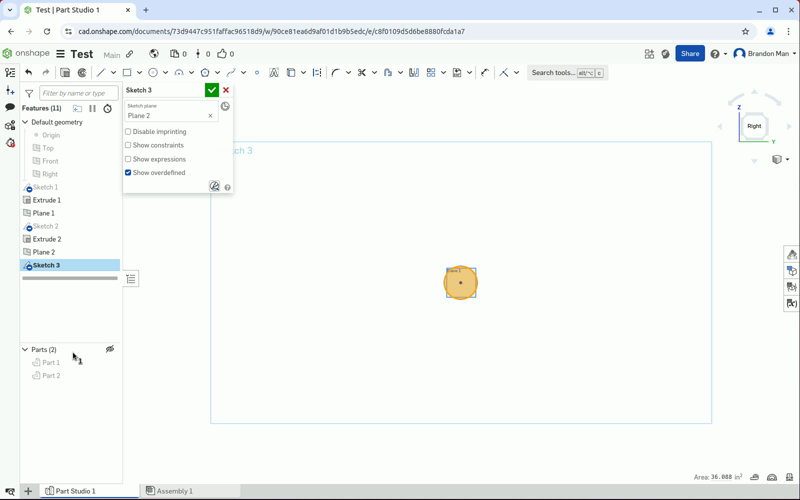
key(shift+e)
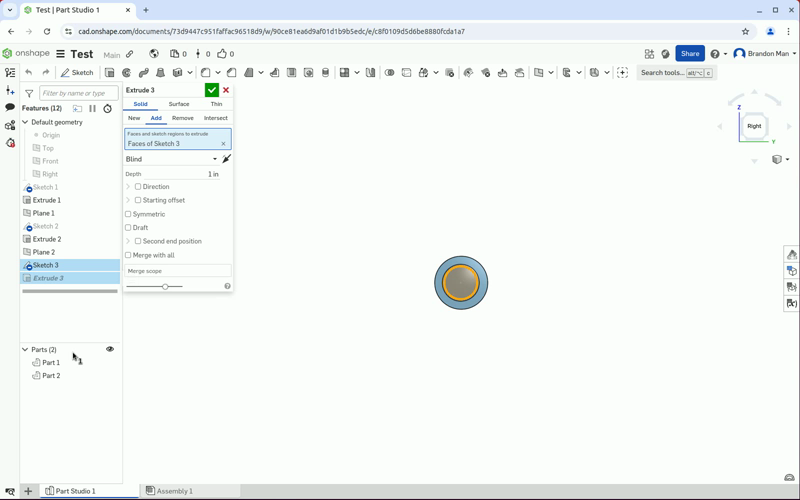
mouse_move(143, 106)
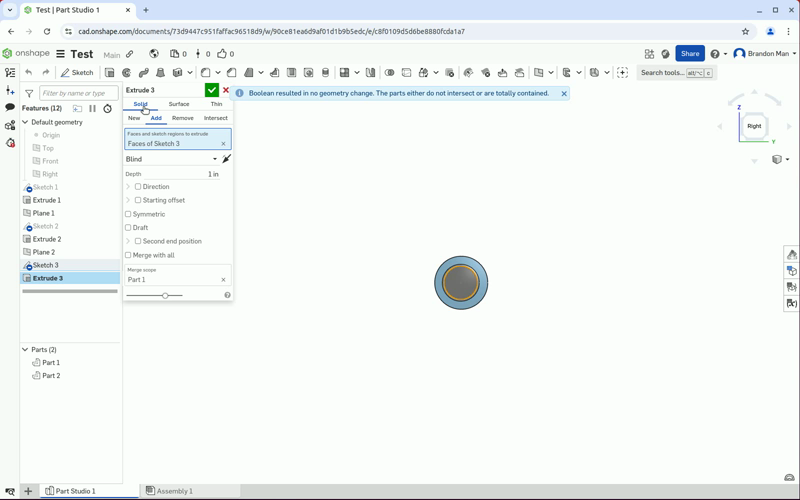
click(143, 106)
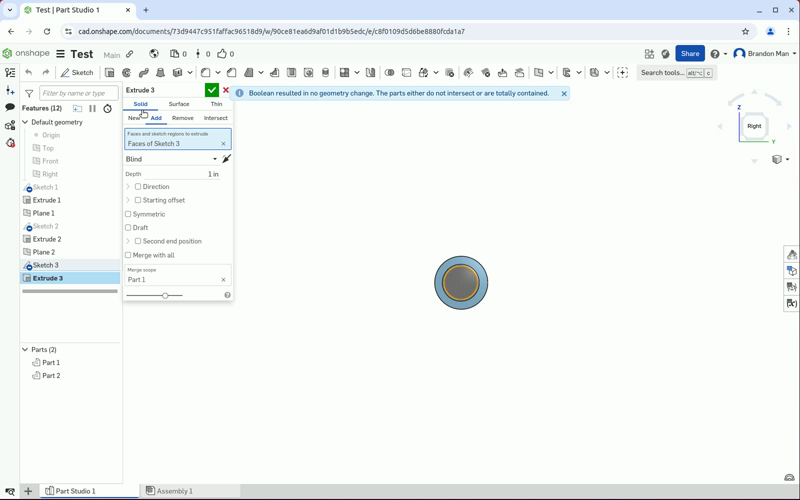
mouse_move(137, 120)
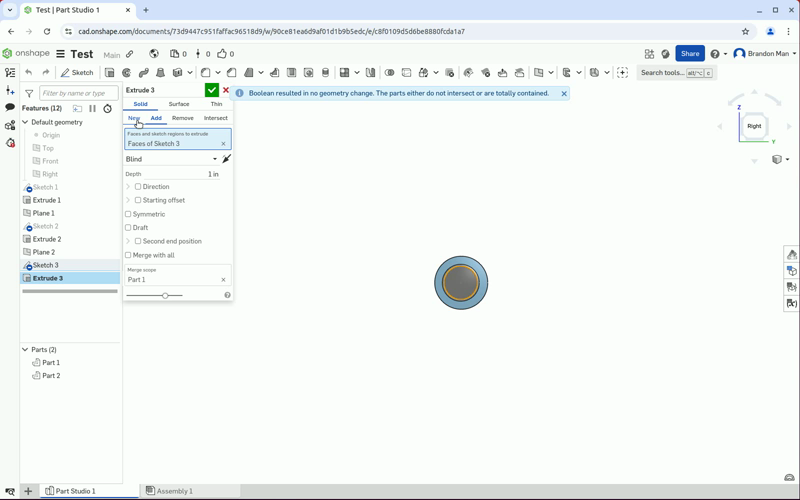
click(137, 120)
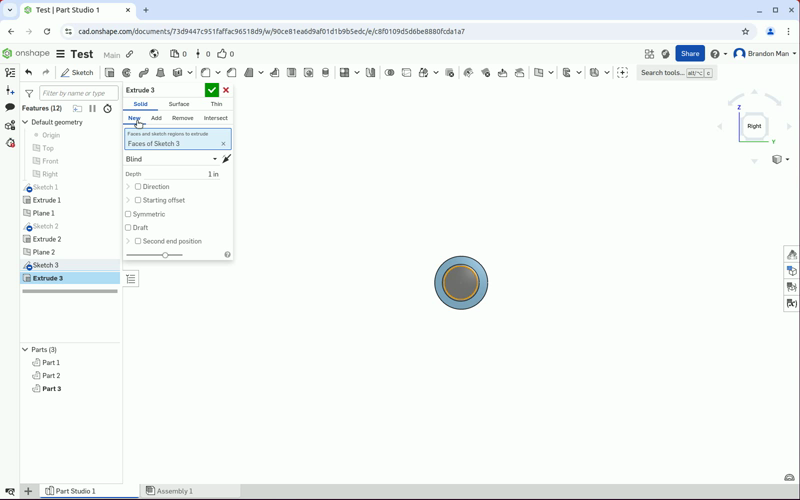
key(tab, 4)
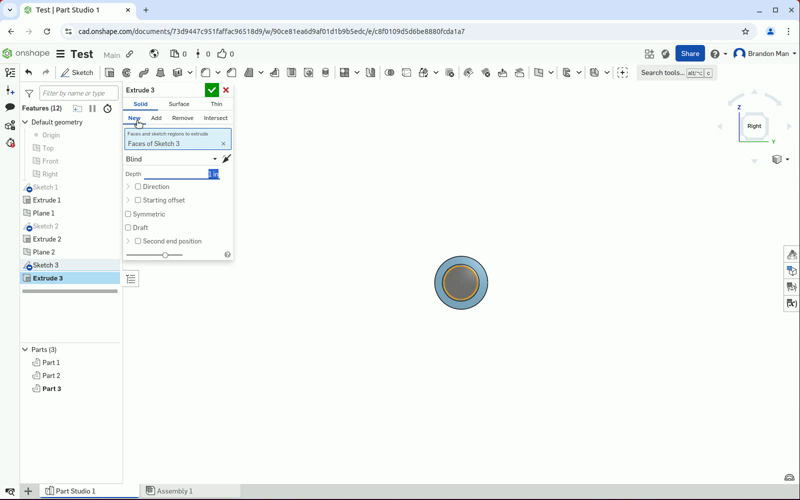
text(9.388)
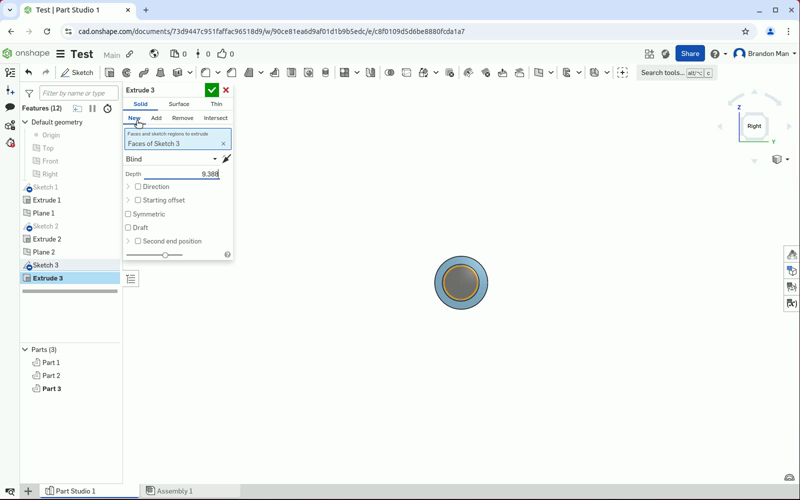
key(enter)
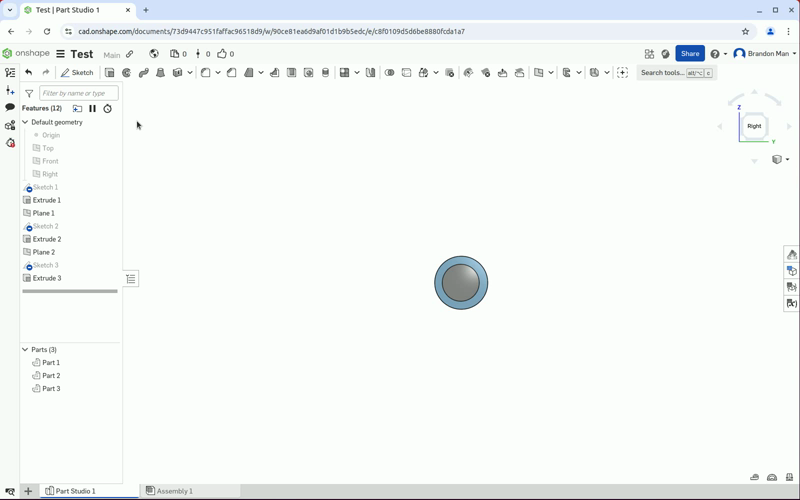
key(shift+h)
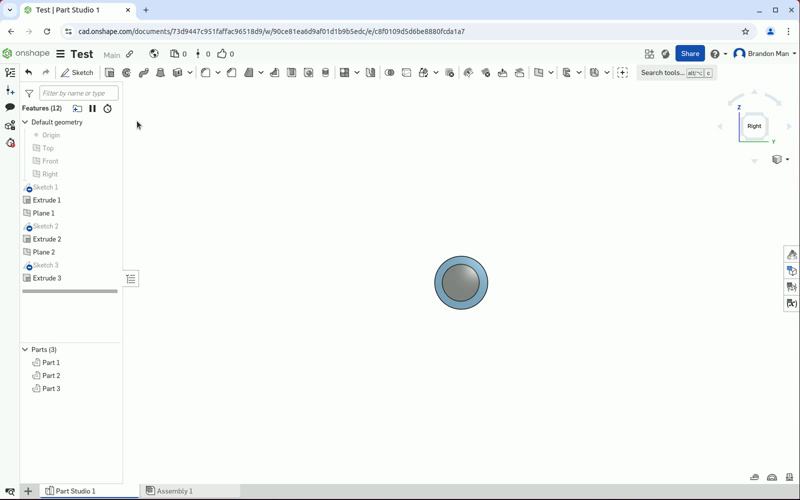
key(shift+h)
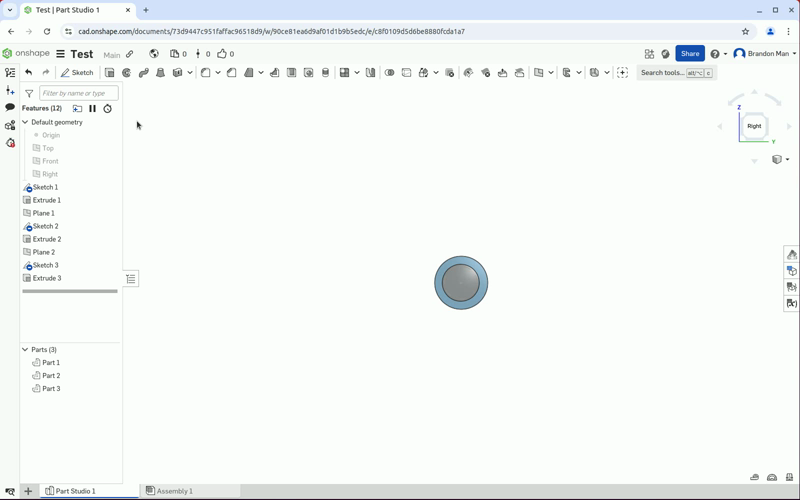
key(shift+7)
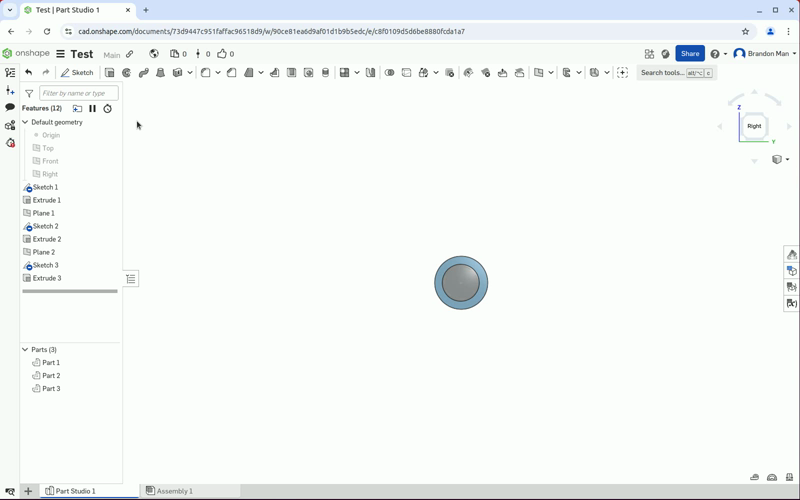
key(right, 2)
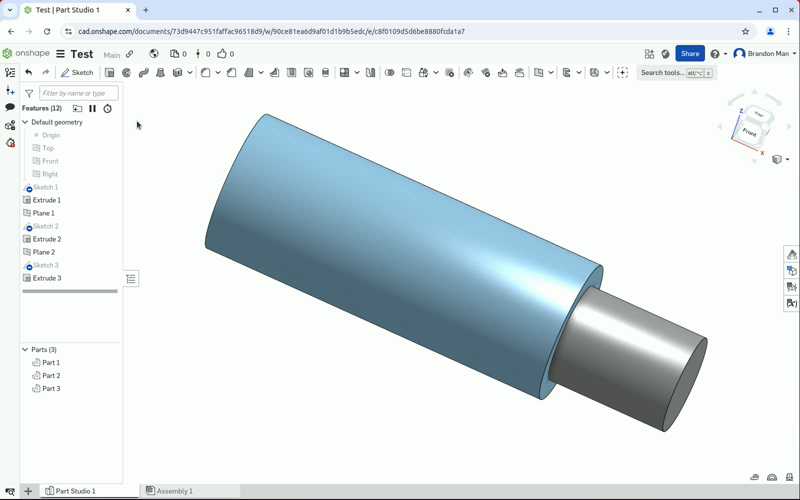
key(down, 2)
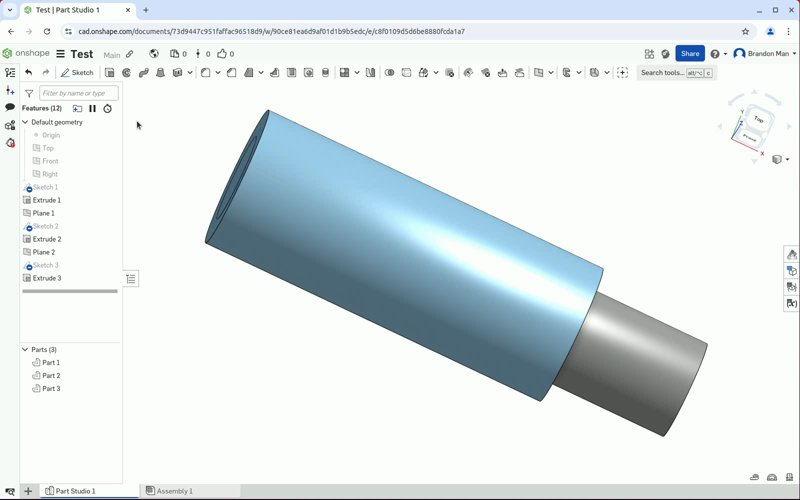
key(up, 2)
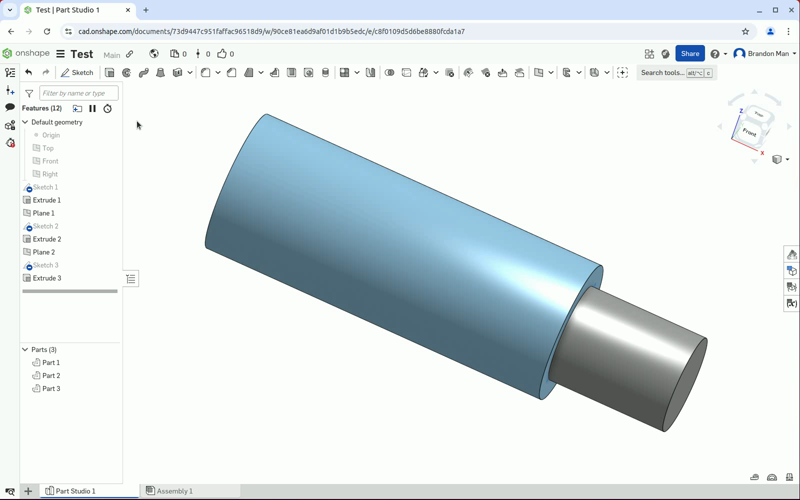
key(left, 2)
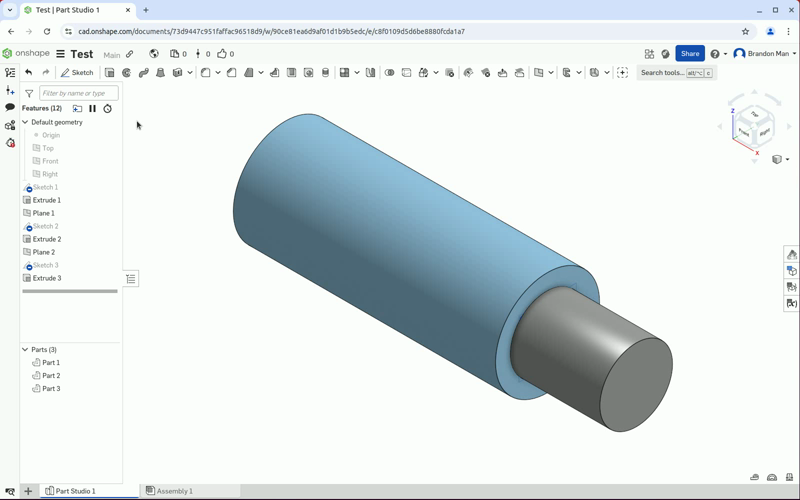
mouse_move(73, 189)
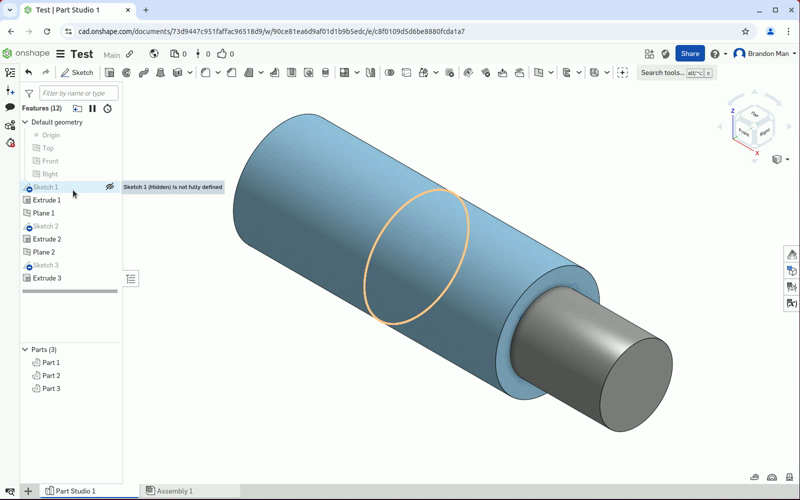
click(73, 189)